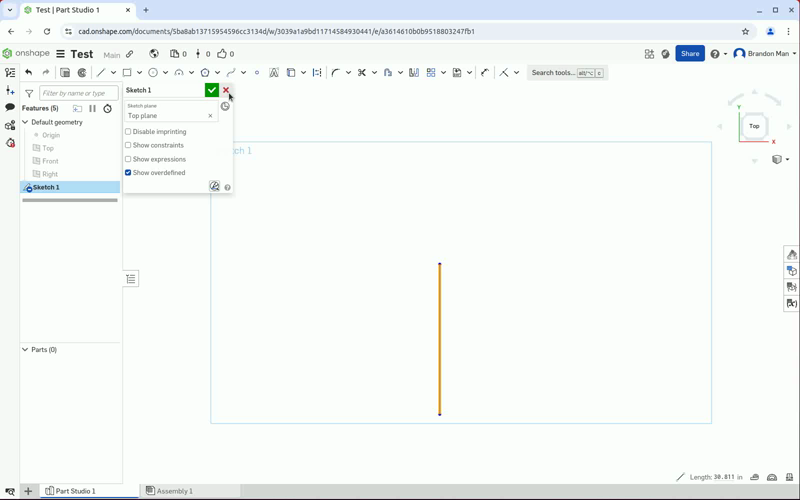
key(shift+h)
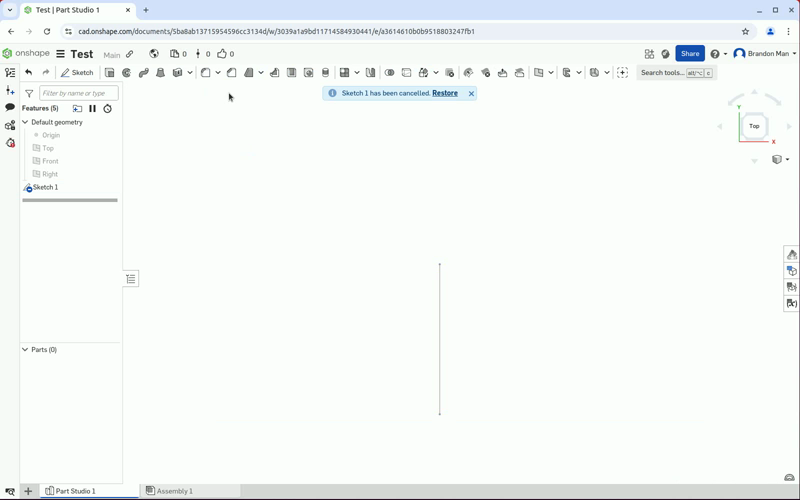
key(shift+s)
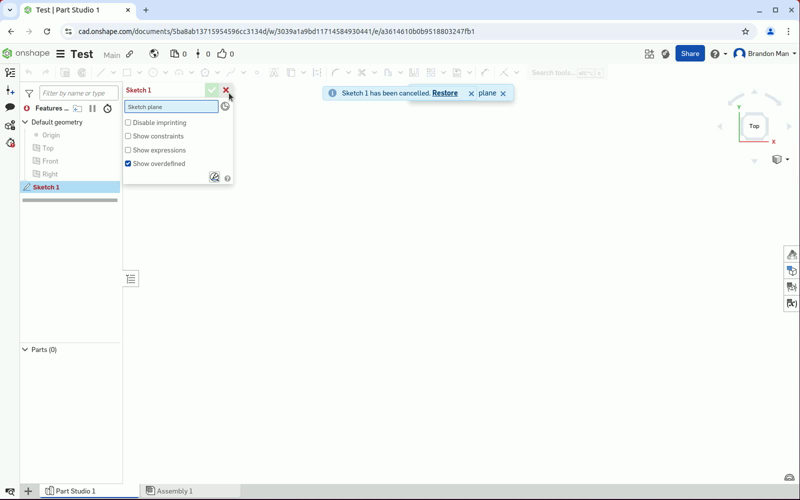
mouse_move(73, 150)
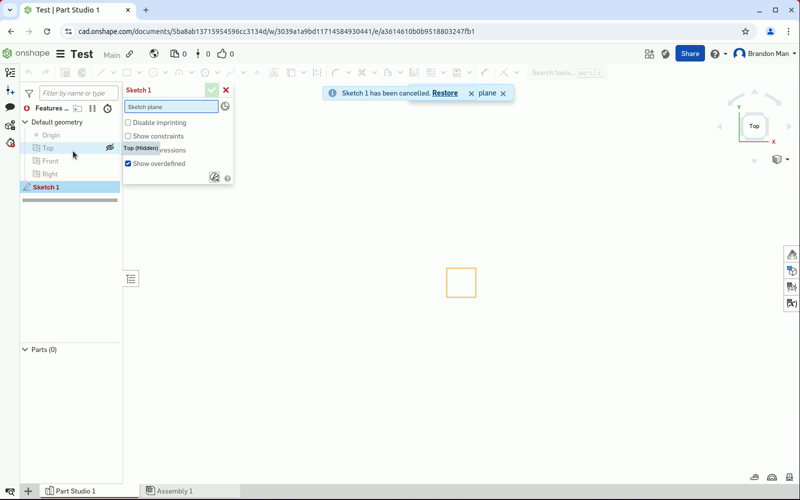
click(73, 150)
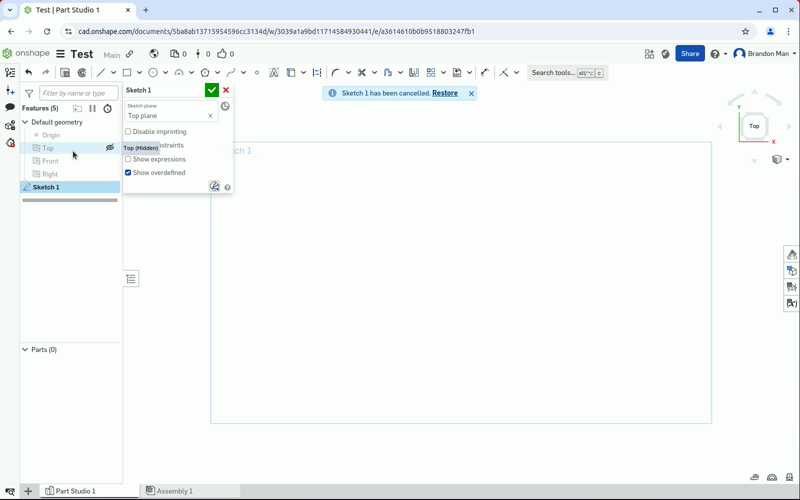
mouse_move(73, 352)
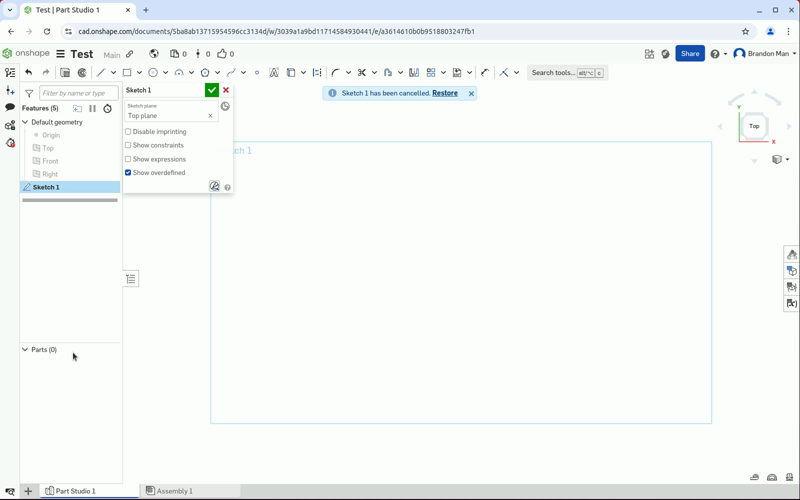
key(y)
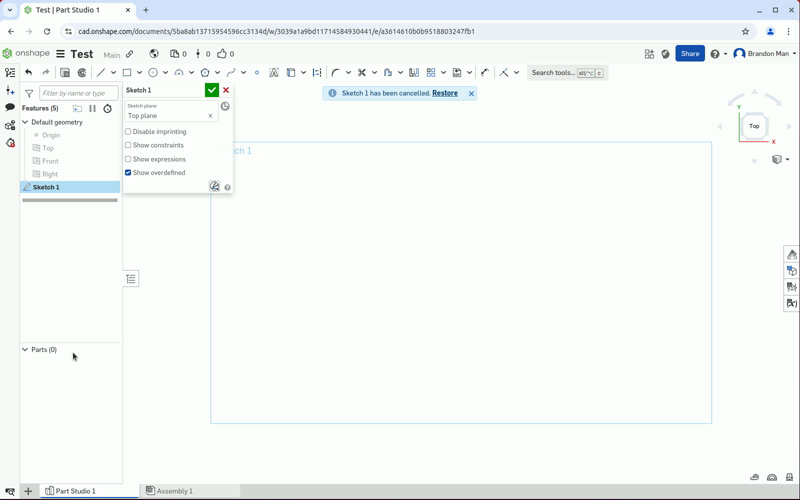
key(a)
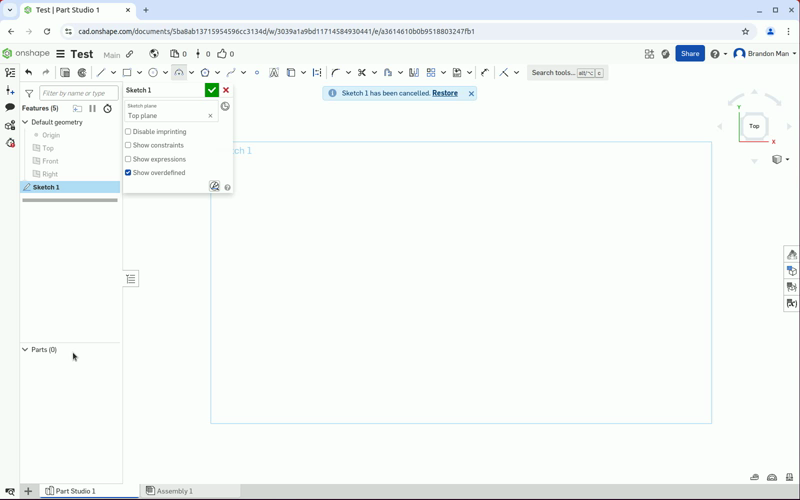
key_down(shift)
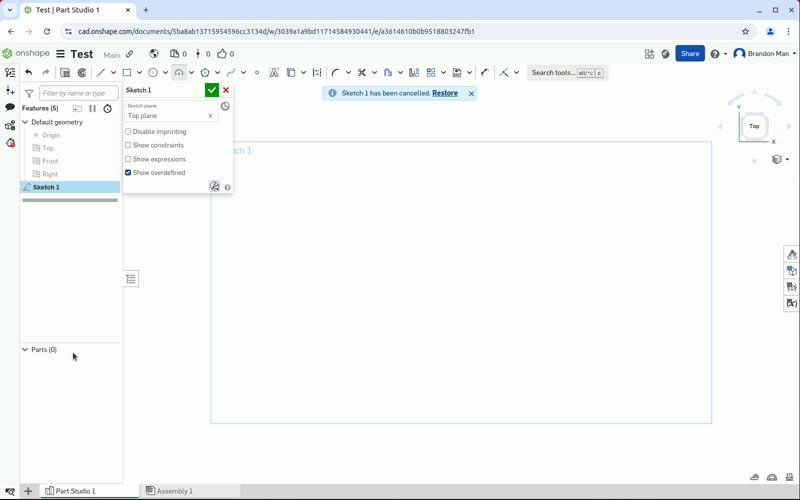
mouse_move(348, 307)
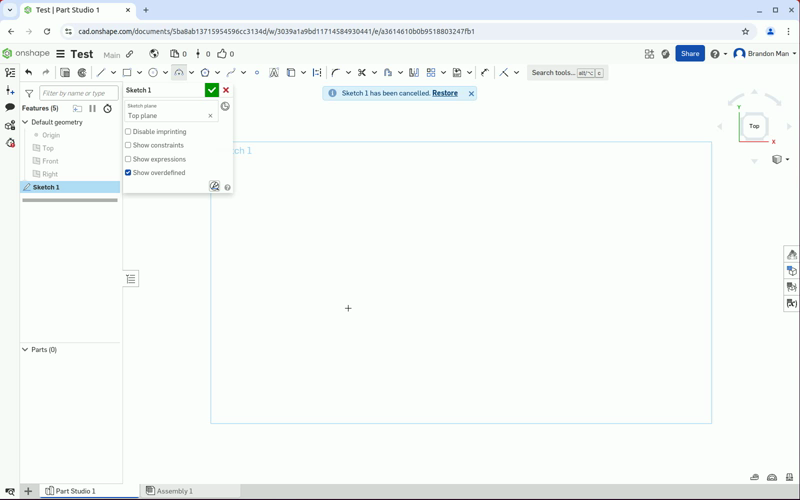
click(348, 307)
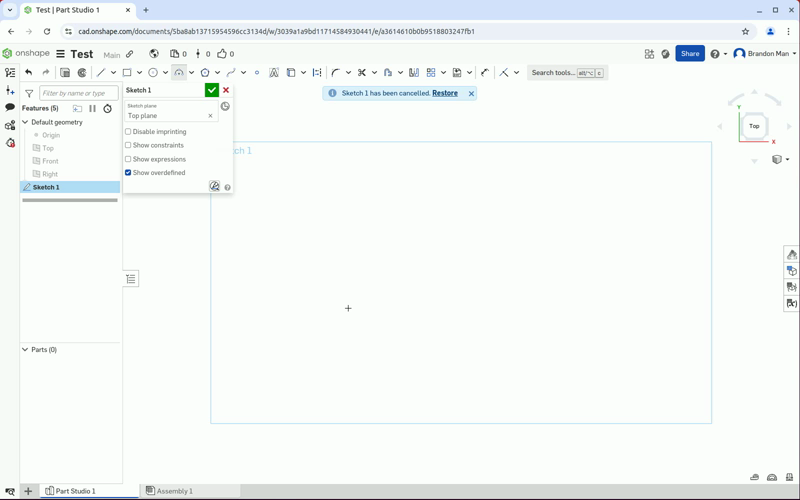
key_up(shift)
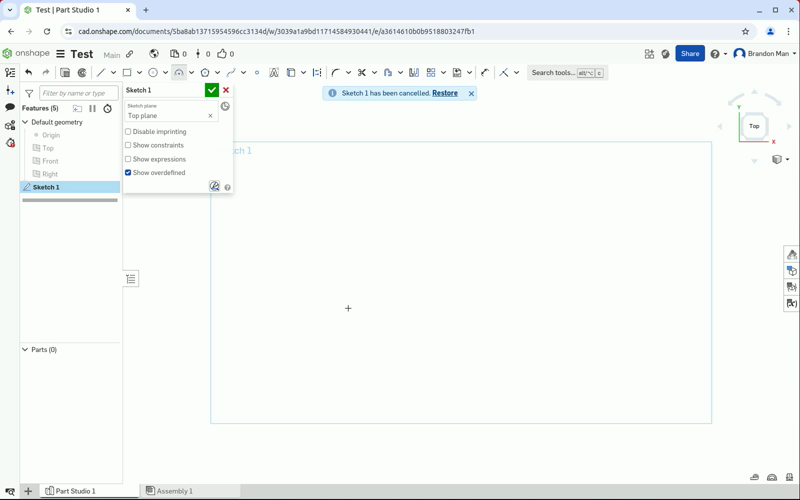
key_down(shift)
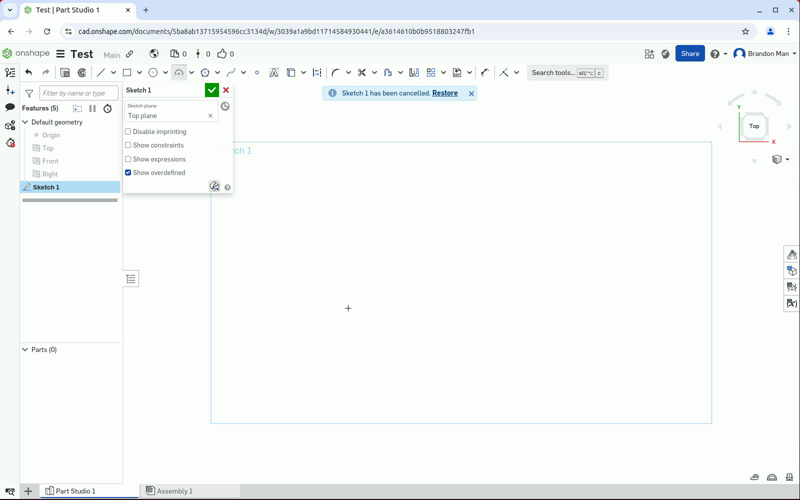
mouse_move(359, 319)
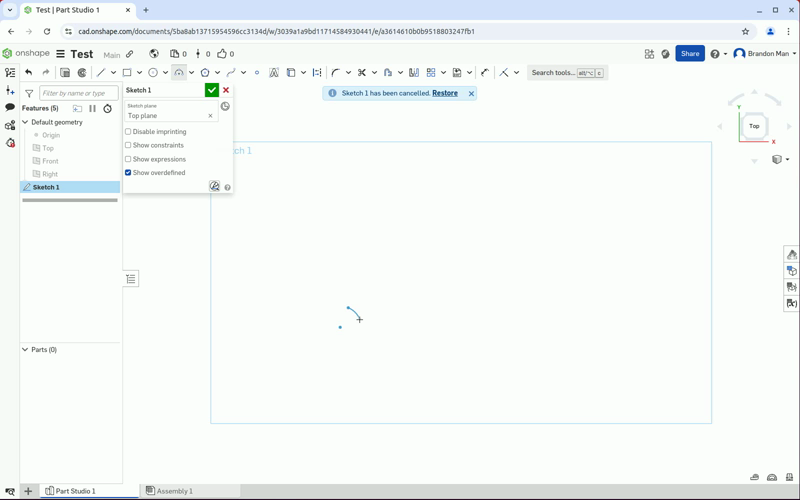
click(359, 319)
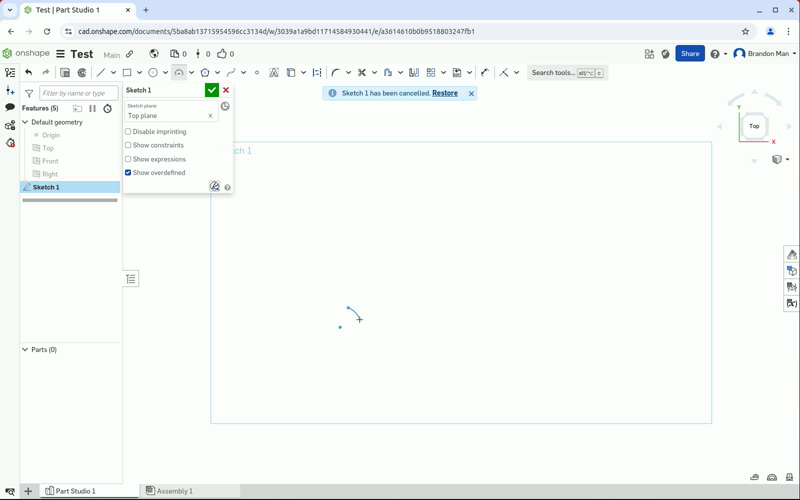
mouse_move(351, 315)
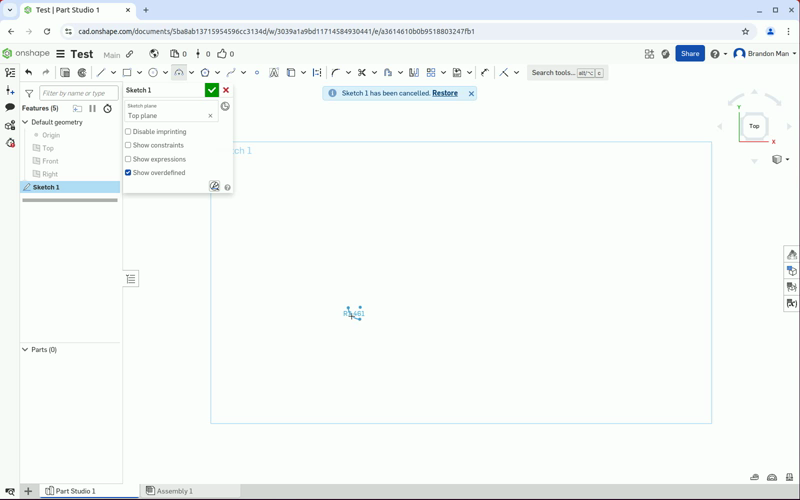
click(351, 315)
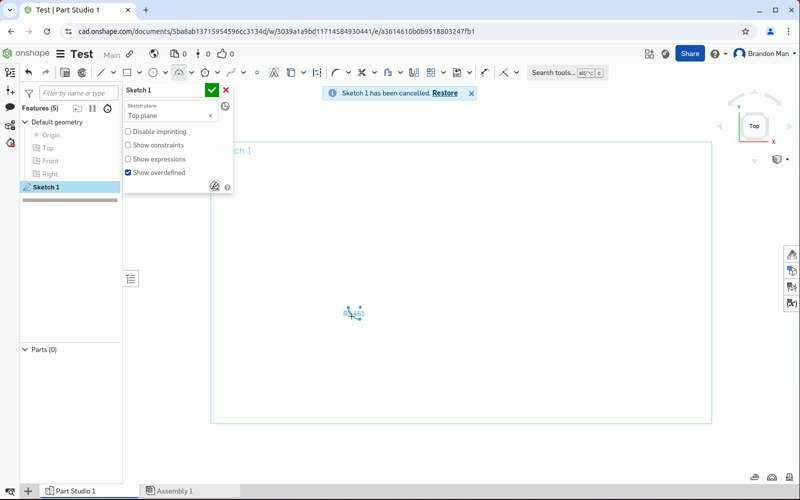
key_up(shift)
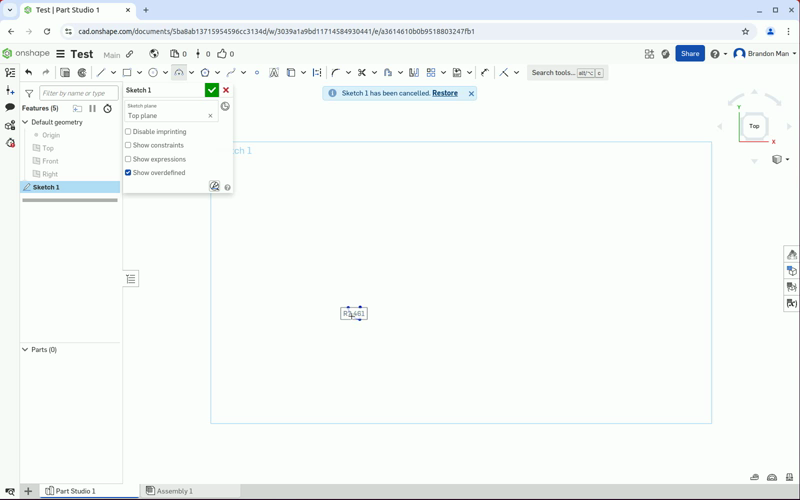
key(esc)
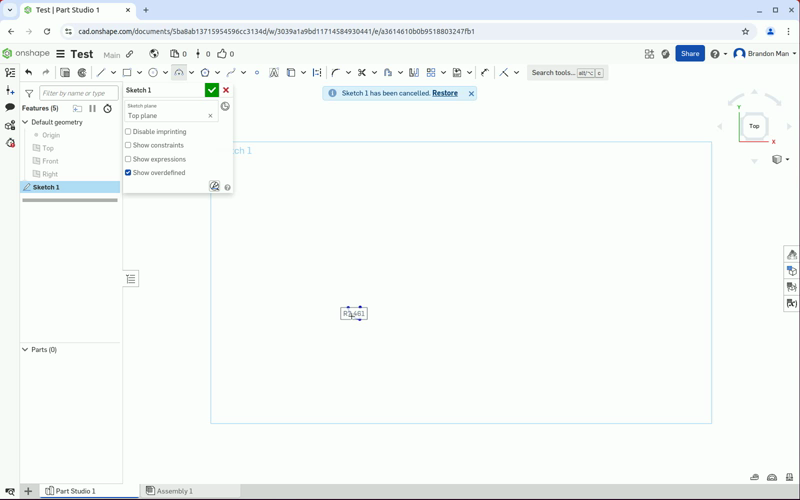
key(l)
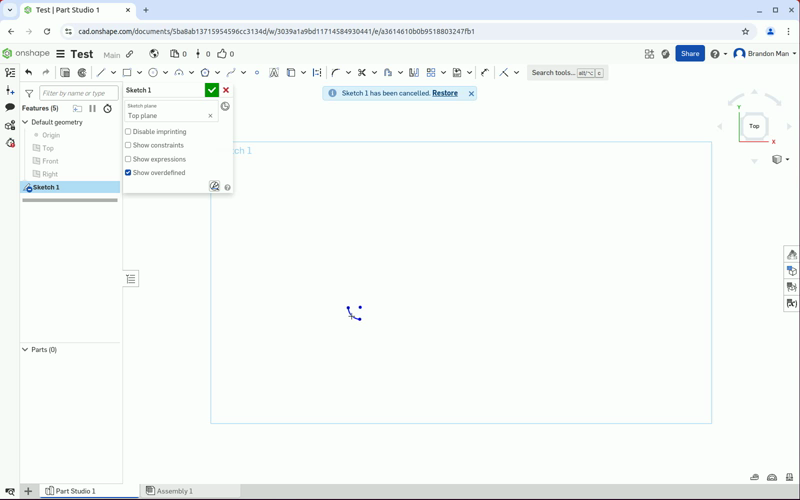
mouse_move(359, 319)
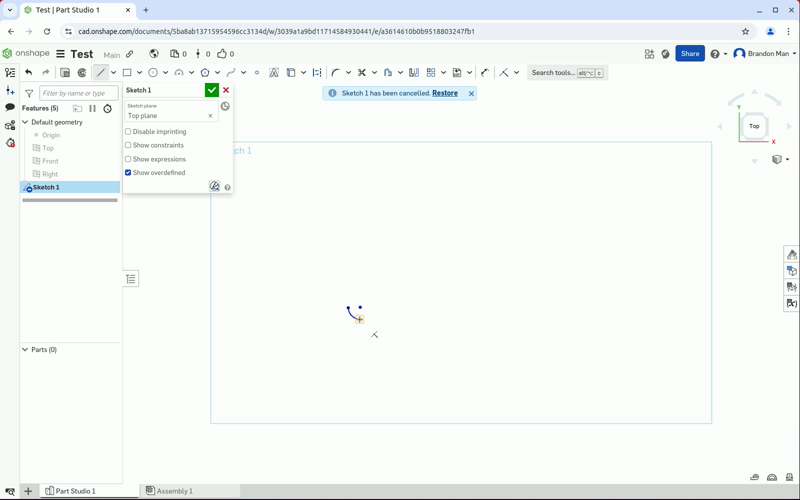
click(359, 319)
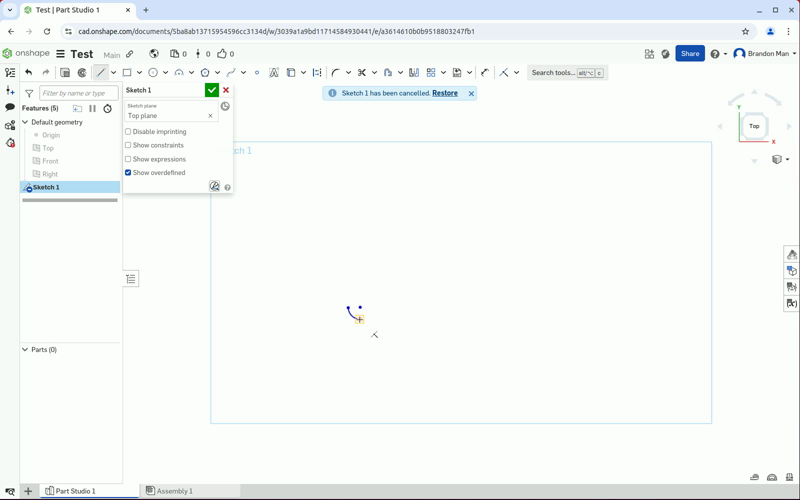
key_down(shift)
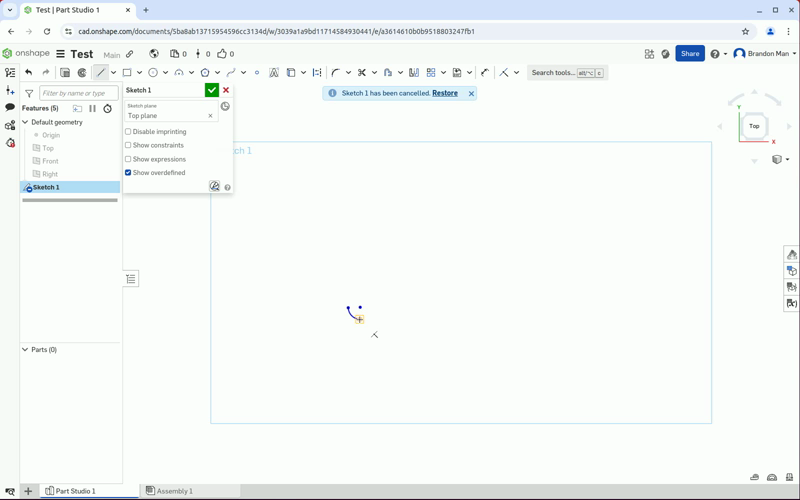
mouse_move(560, 319)
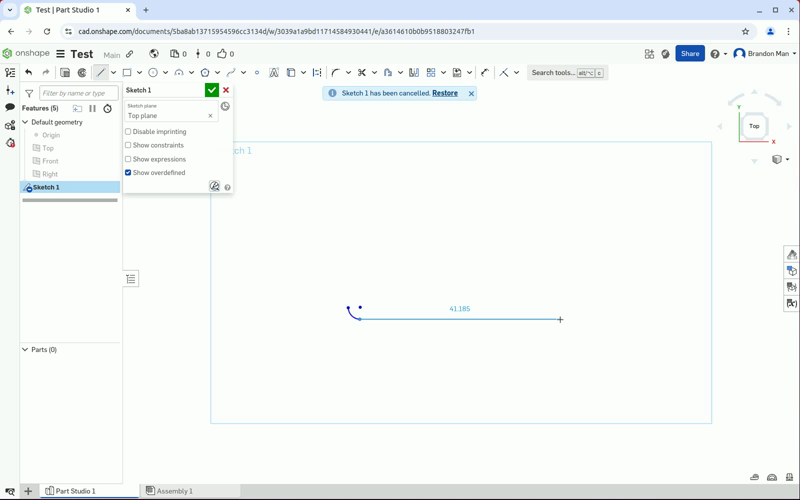
click(560, 319)
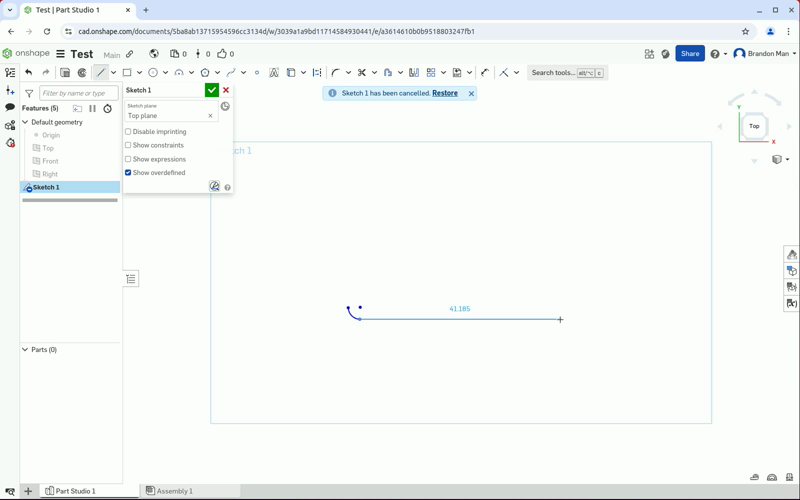
key_up(shift)
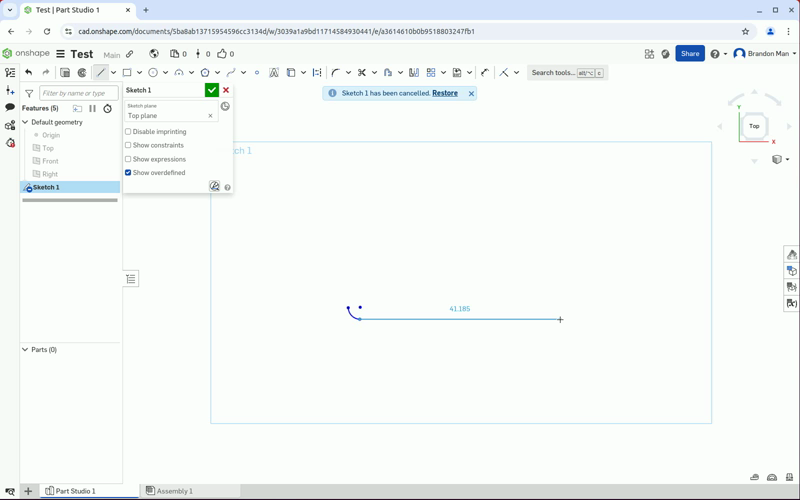
key(esc)
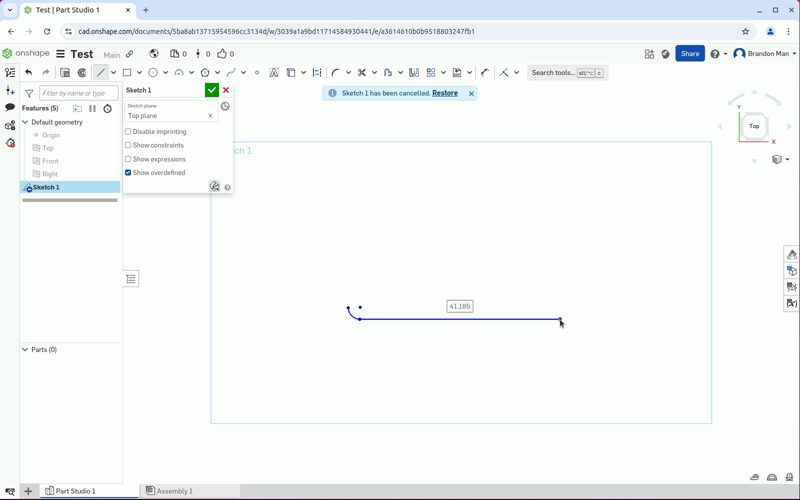
key(a)
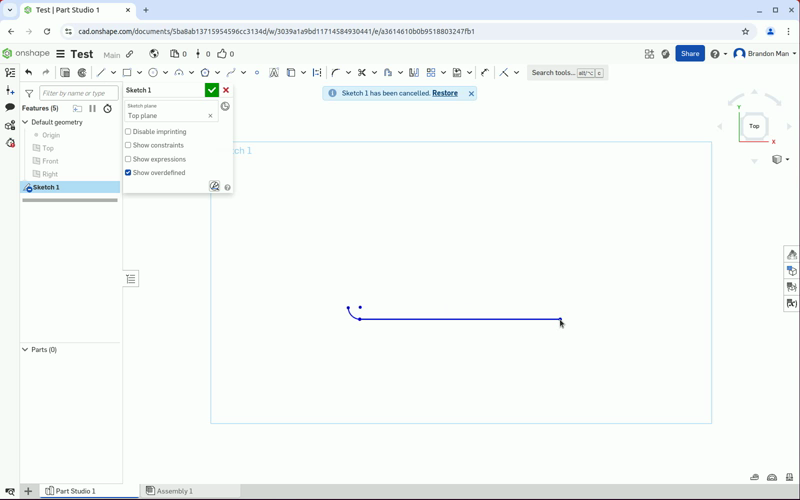
mouse_move(560, 319)
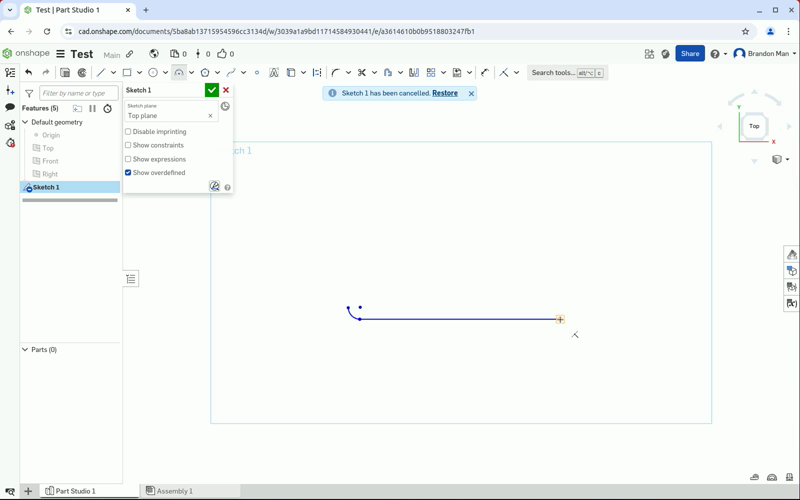
click(560, 319)
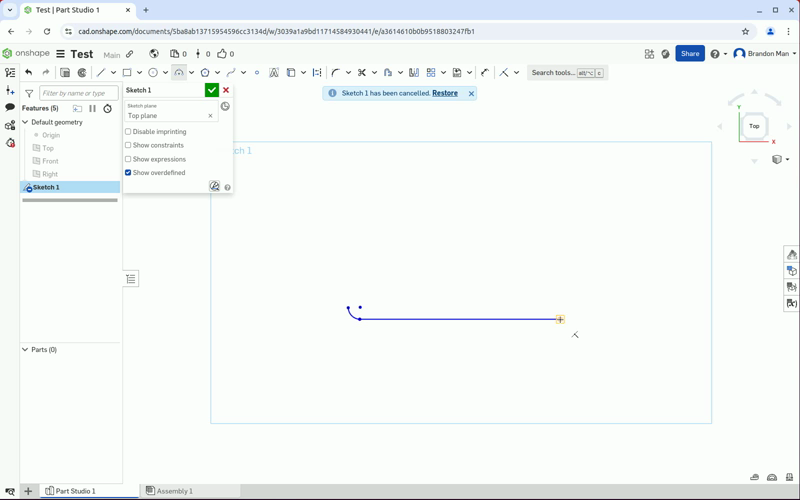
key_down(shift)
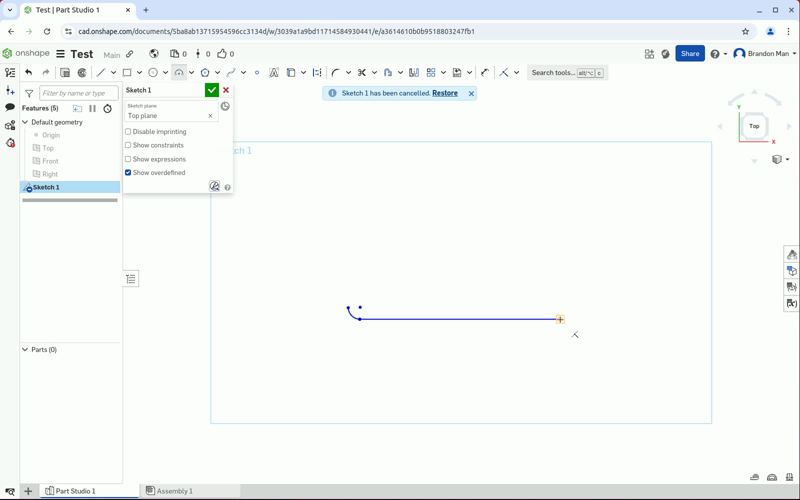
mouse_move(572, 307)
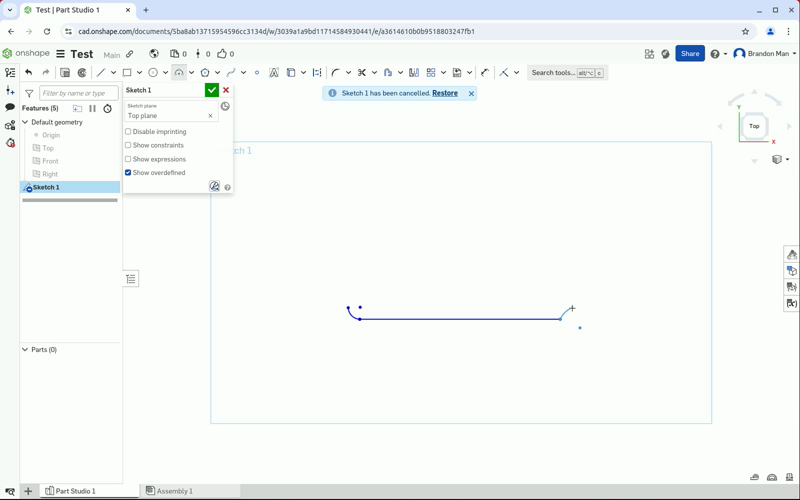
click(572, 307)
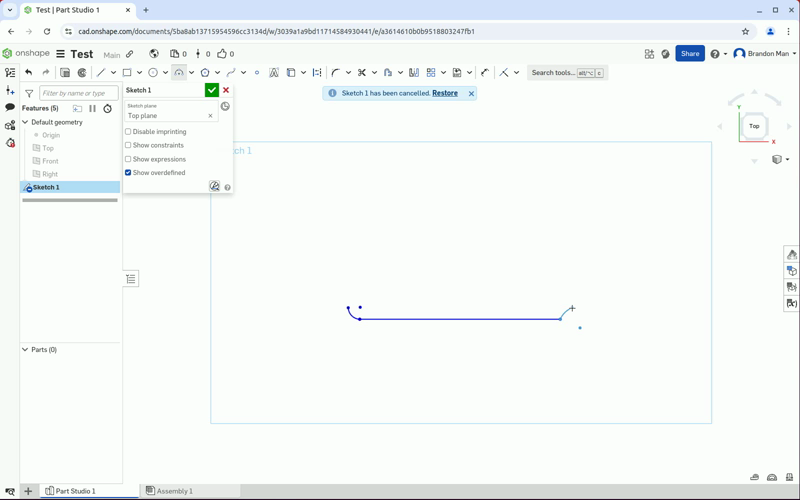
mouse_move(568, 315)
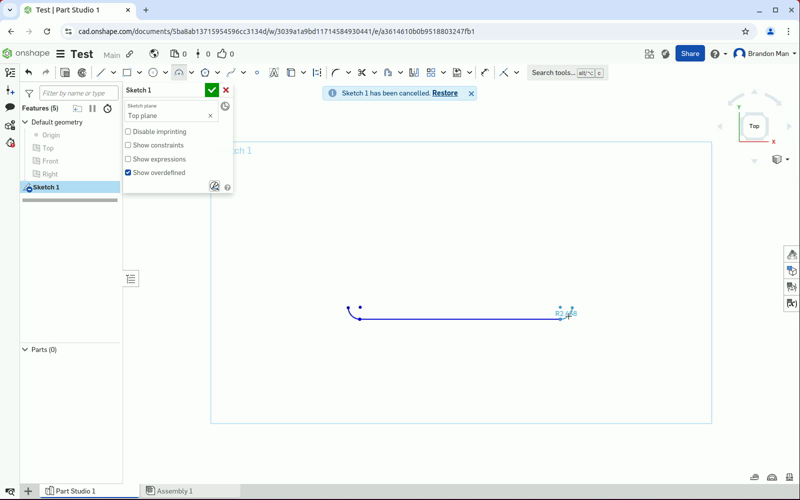
click(568, 315)
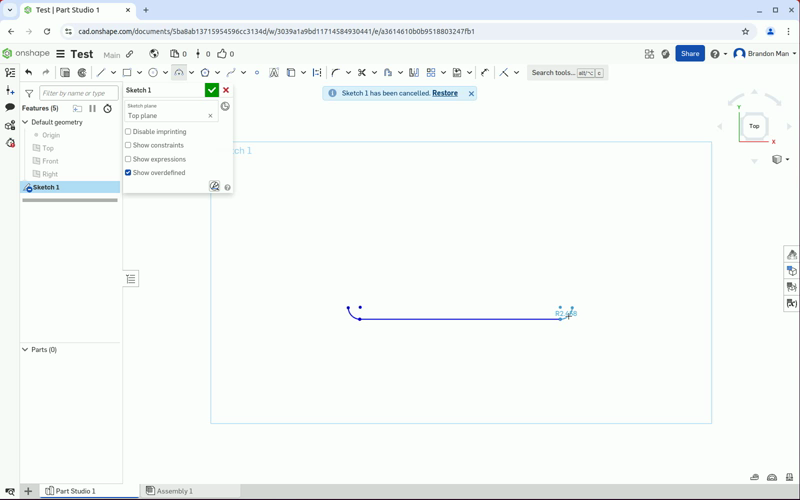
key_up(shift)
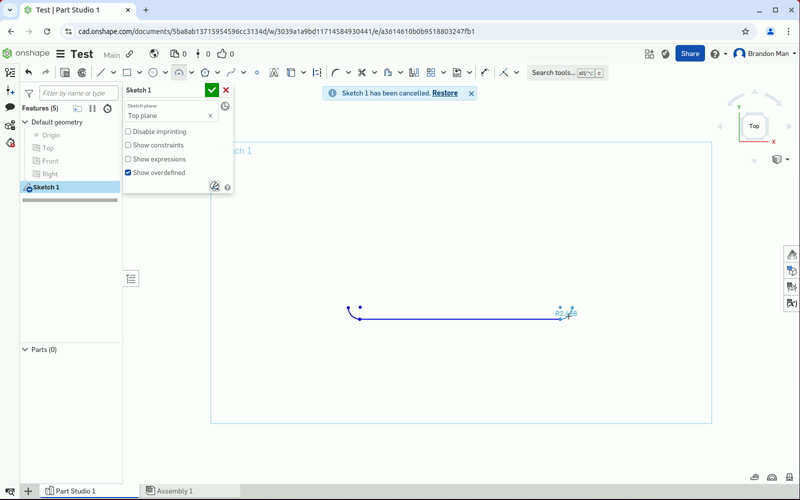
key(esc)
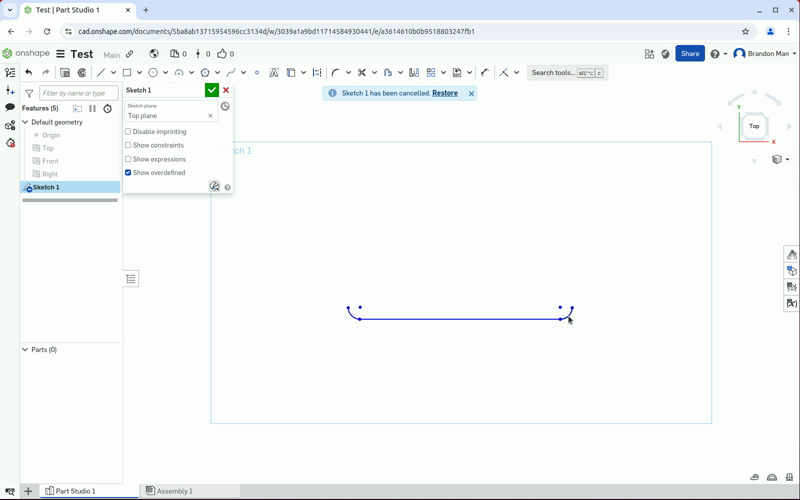
key(l)
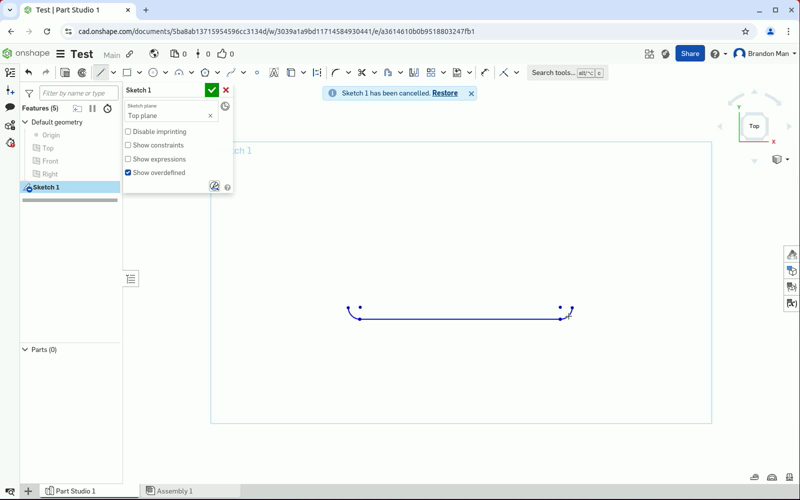
mouse_move(572, 307)
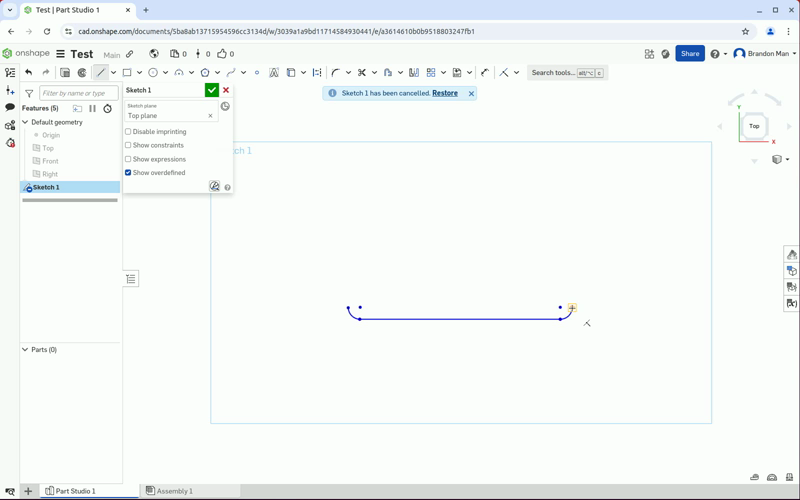
click(572, 307)
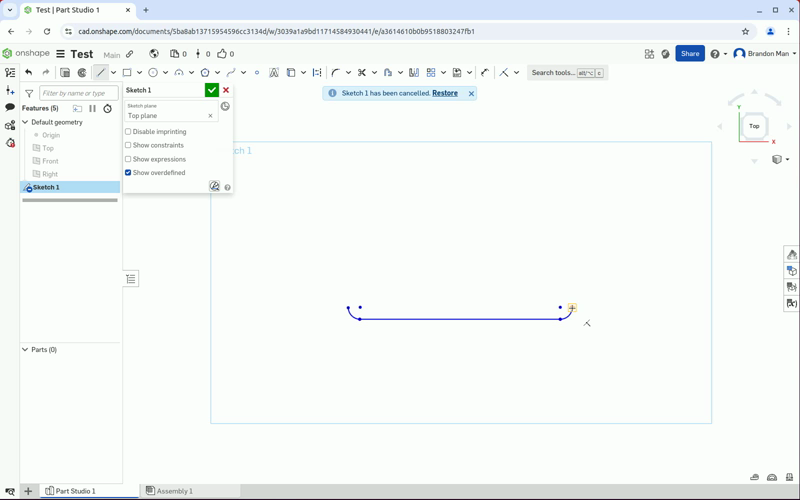
key_down(shift)
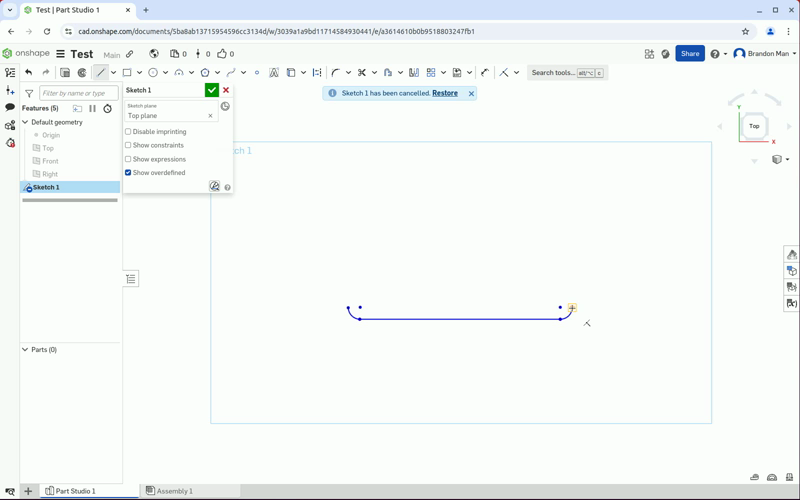
mouse_move(589, 307)
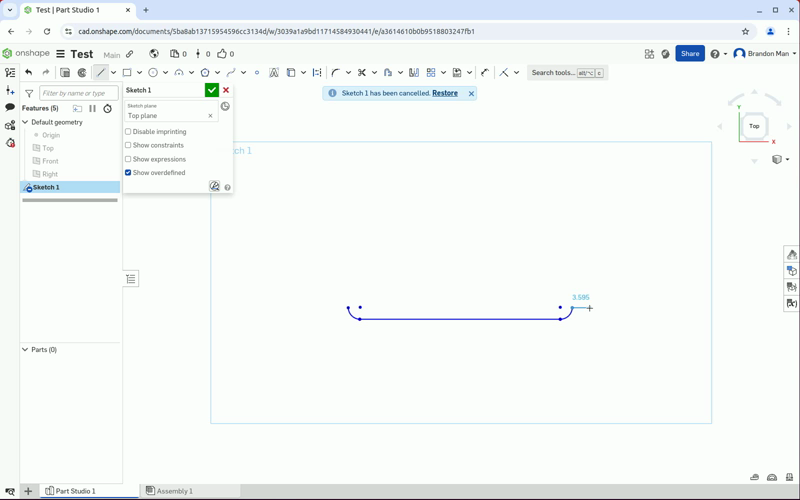
mouse_move(572, 258)
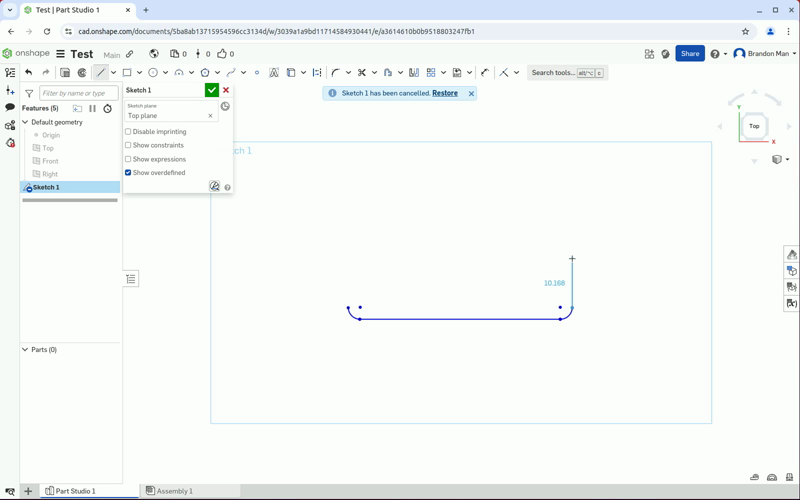
click(572, 258)
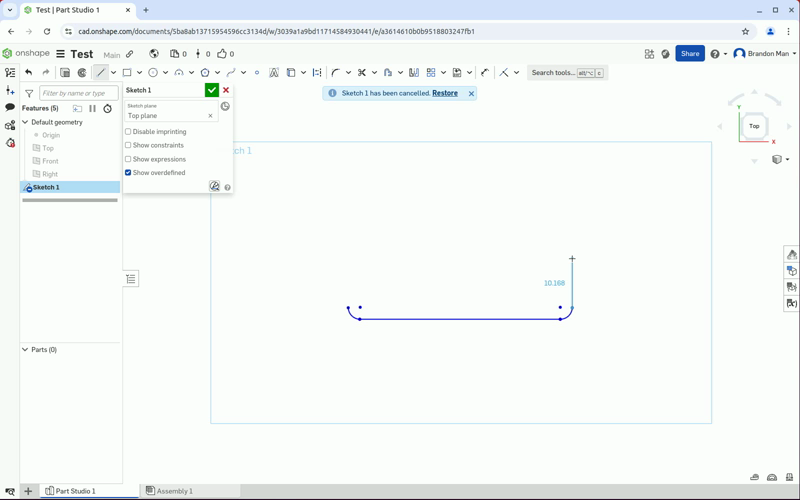
key_up(shift)
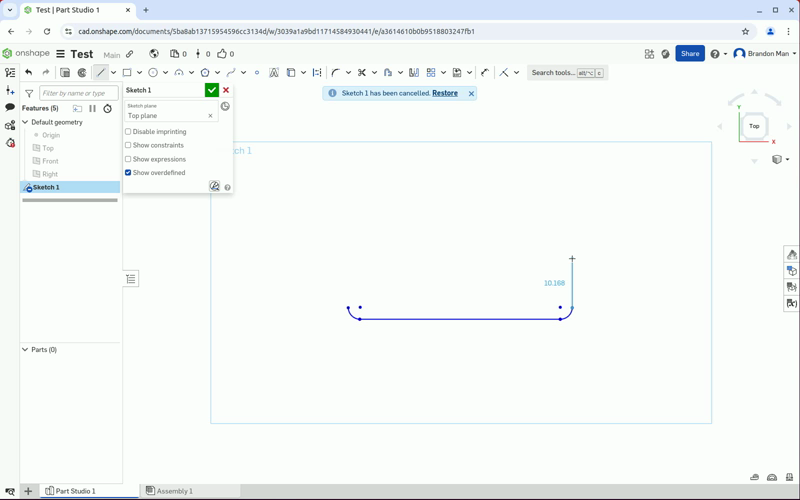
key(esc)
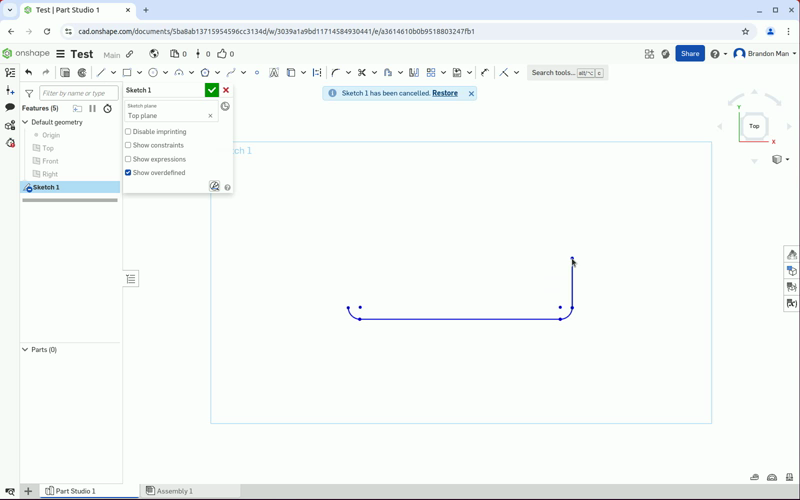
key(a)
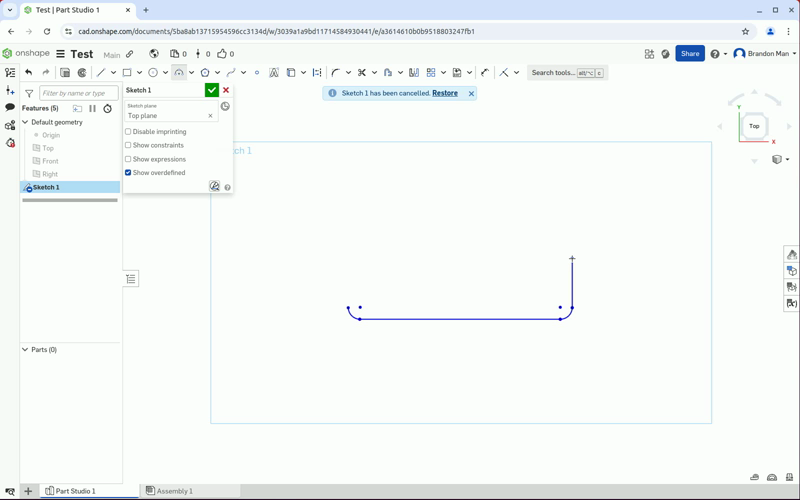
mouse_move(572, 258)
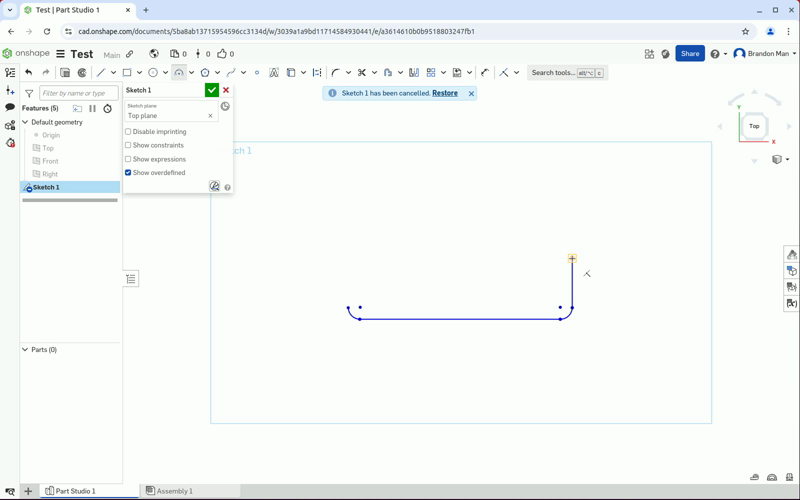
click(572, 258)
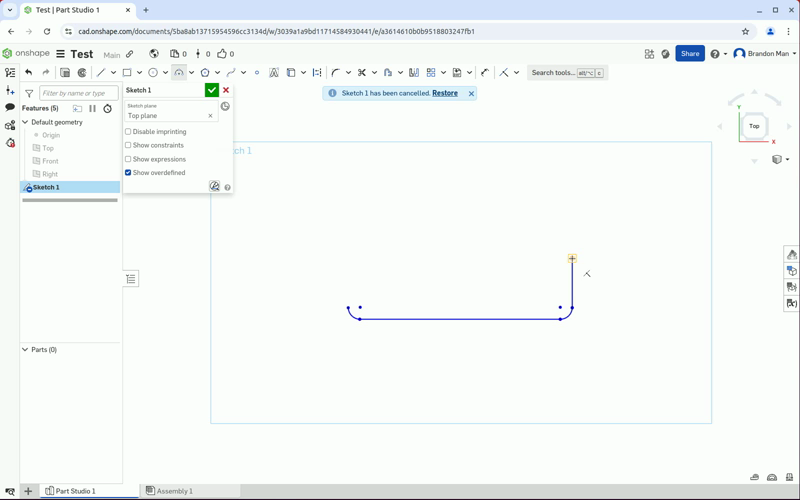
key_down(shift)
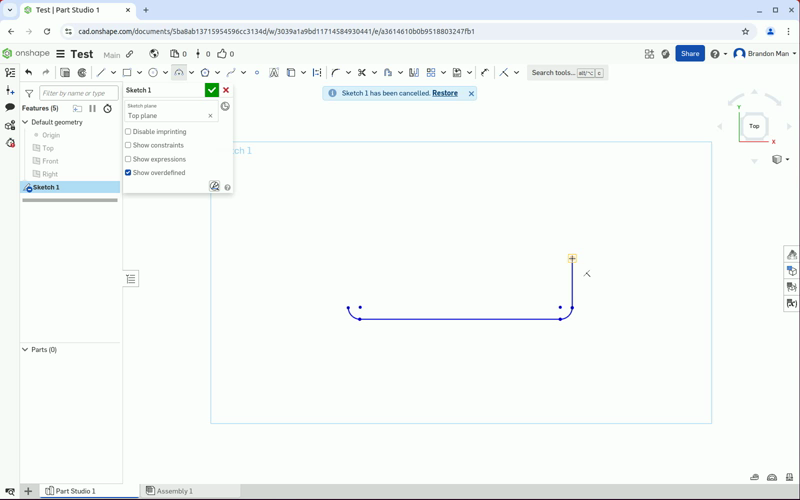
mouse_move(560, 246)
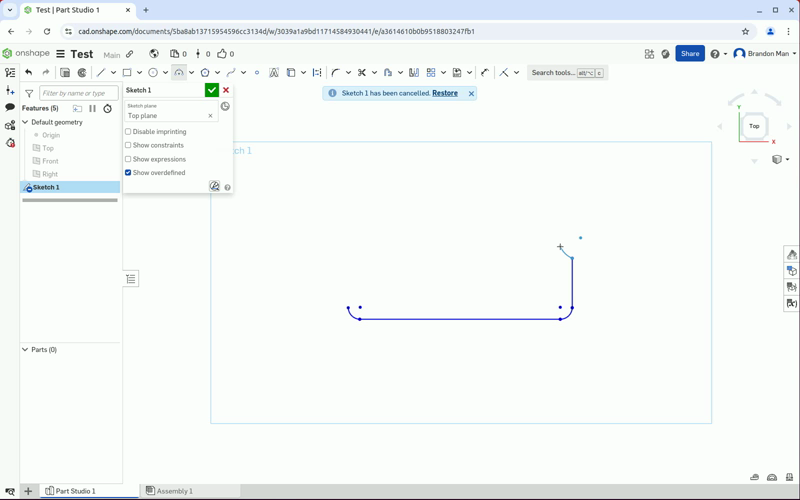
click(560, 246)
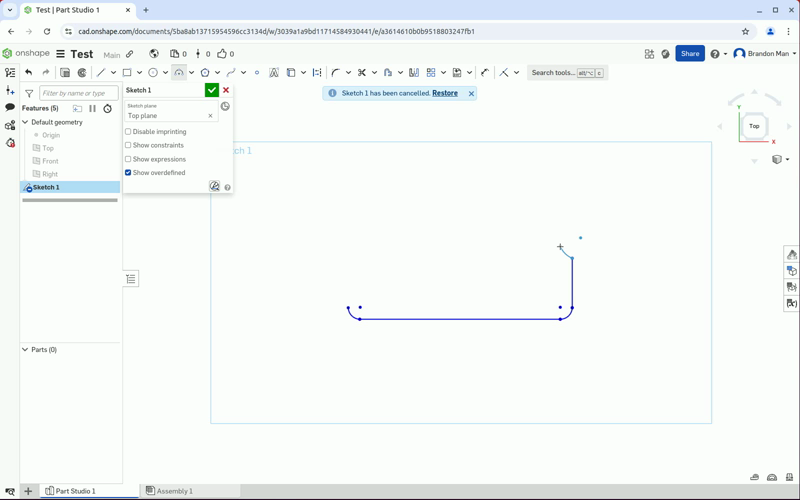
mouse_move(568, 249)
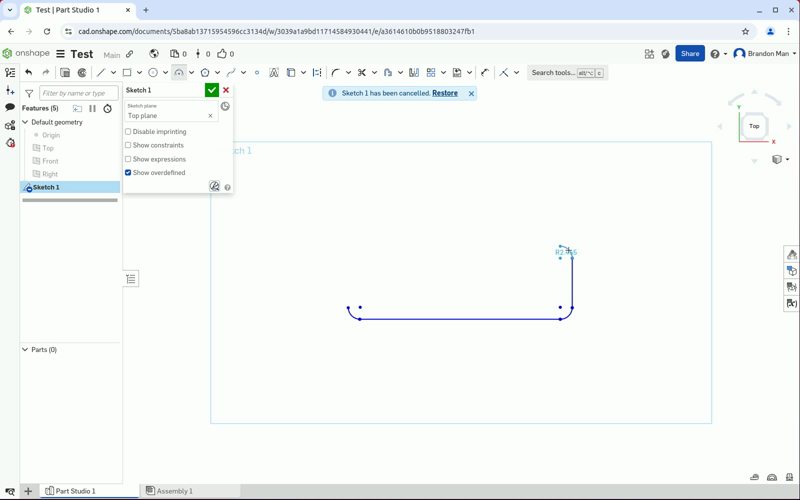
click(568, 249)
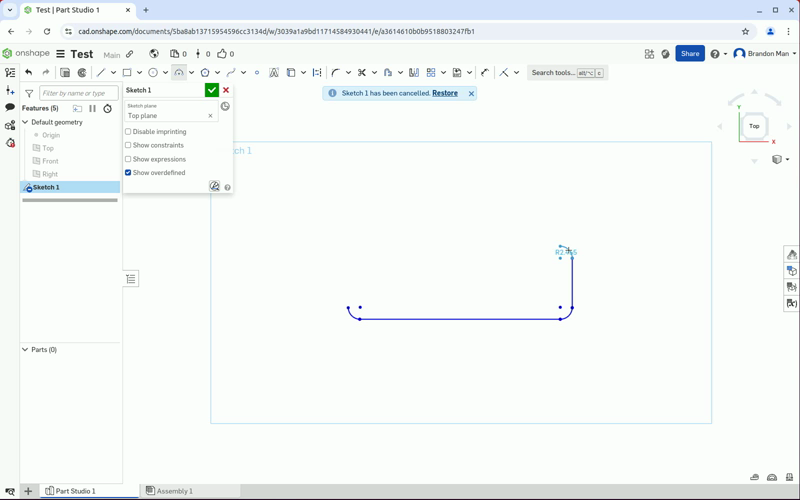
key_up(shift)
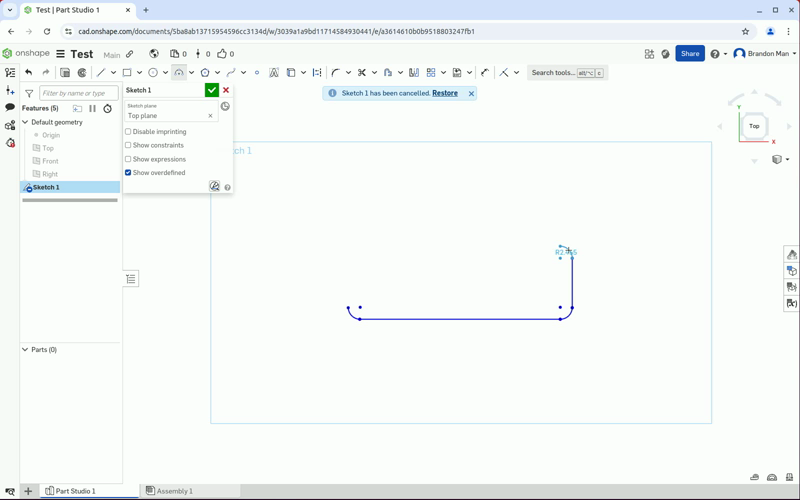
key(esc)
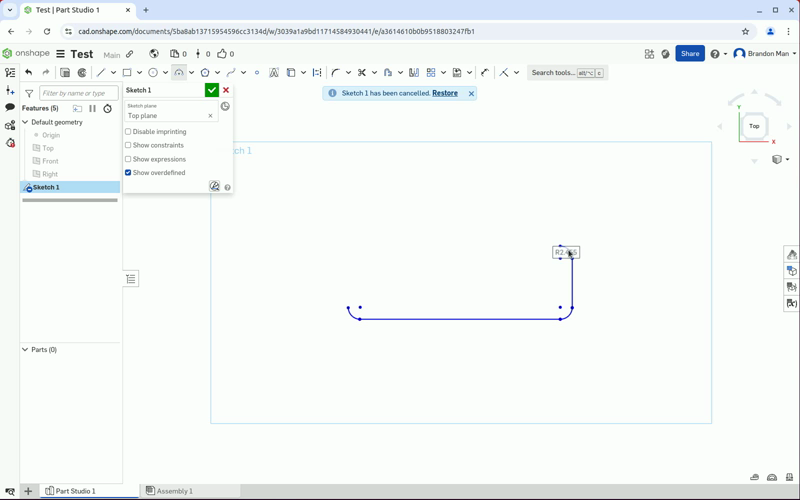
key(l)
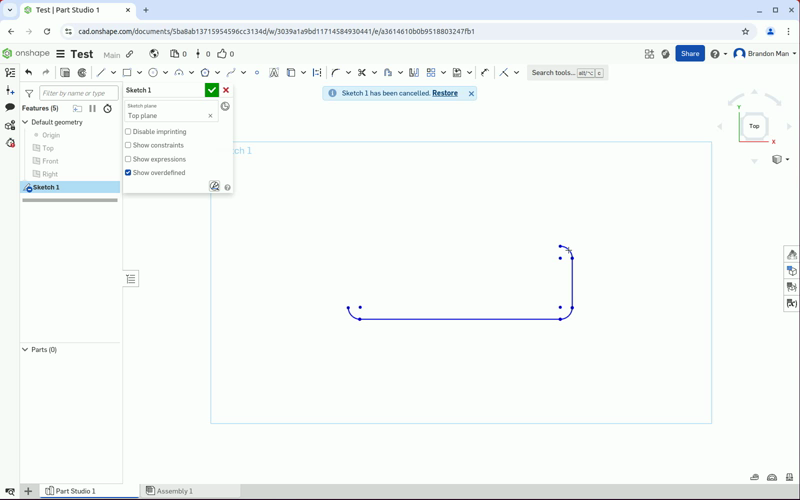
mouse_move(560, 246)
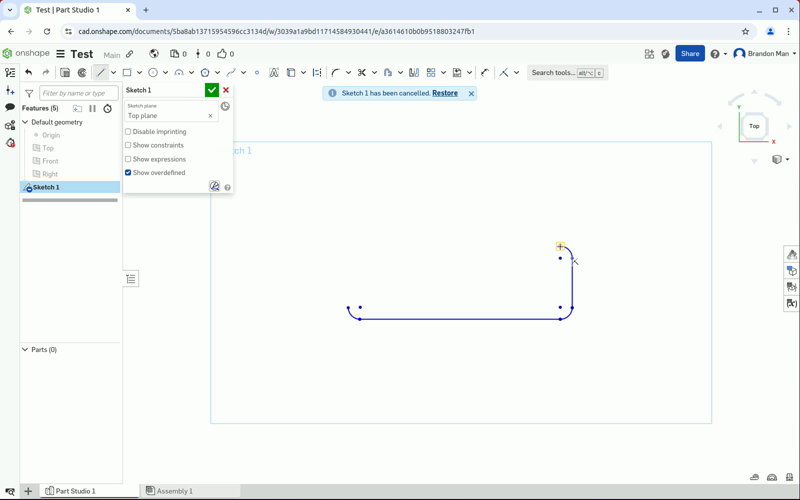
click(560, 246)
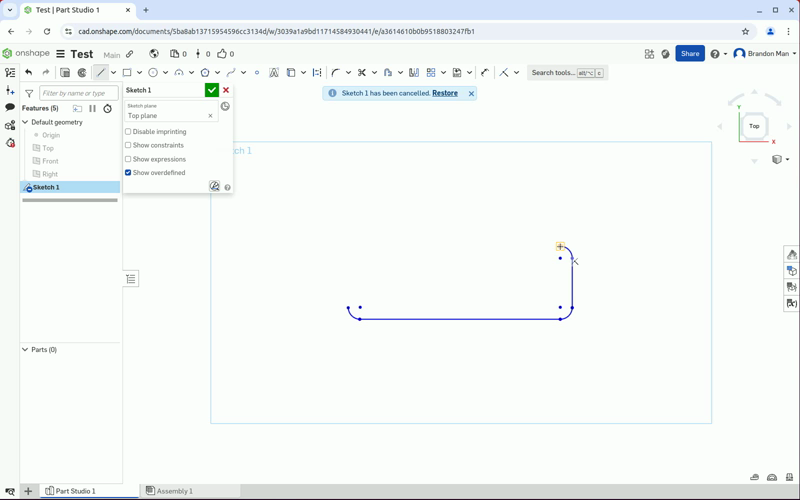
key_down(shift)
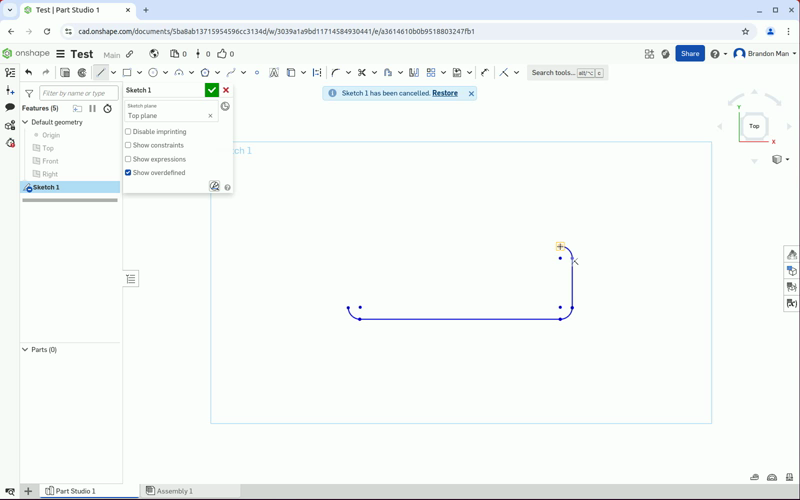
mouse_move(359, 246)
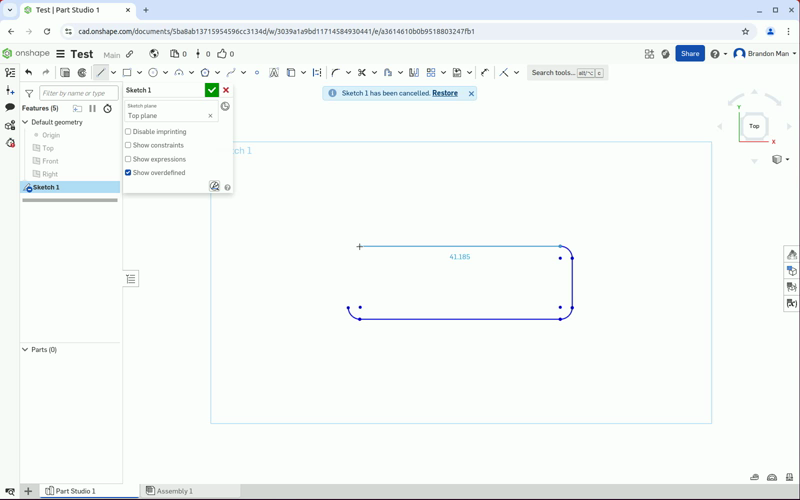
click(359, 246)
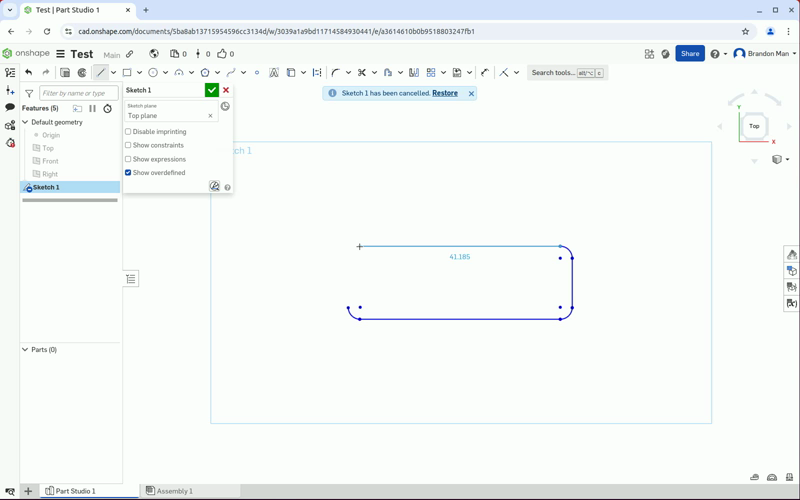
key_up(shift)
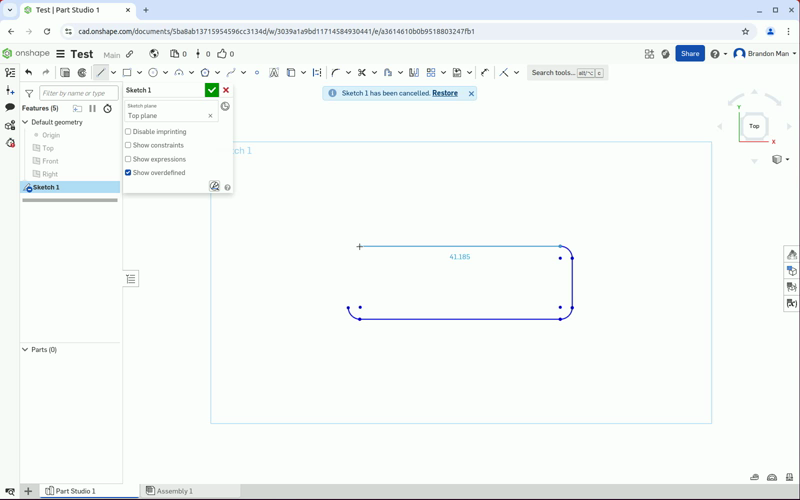
key(esc)
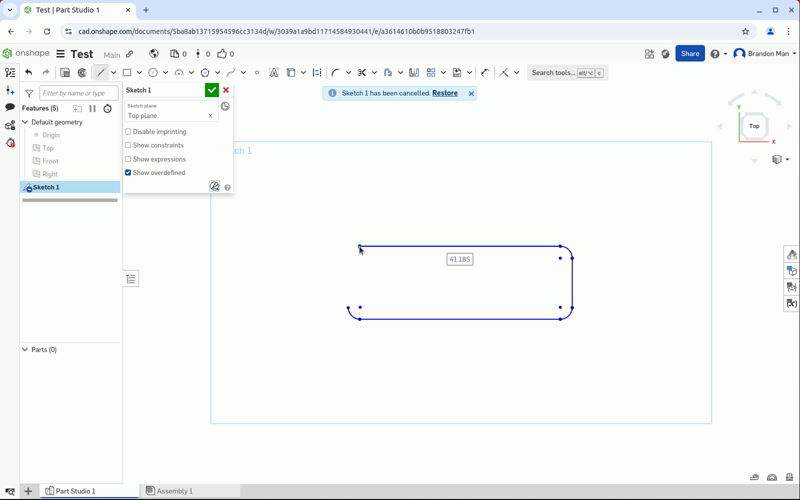
key(a)
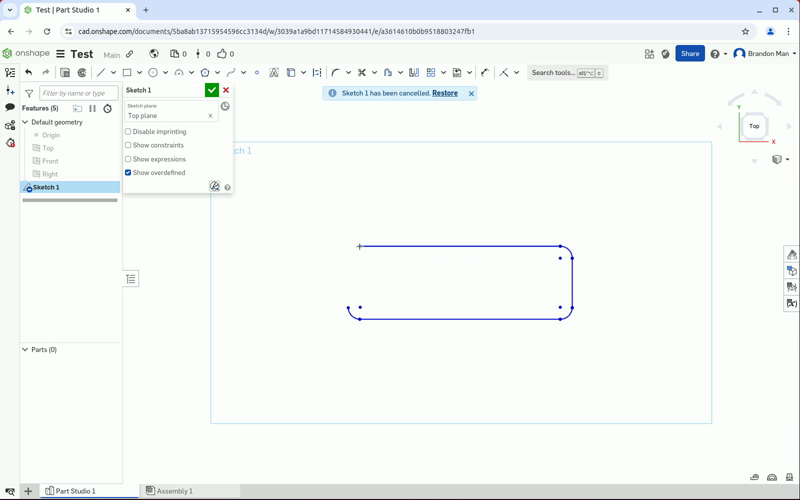
mouse_move(359, 246)
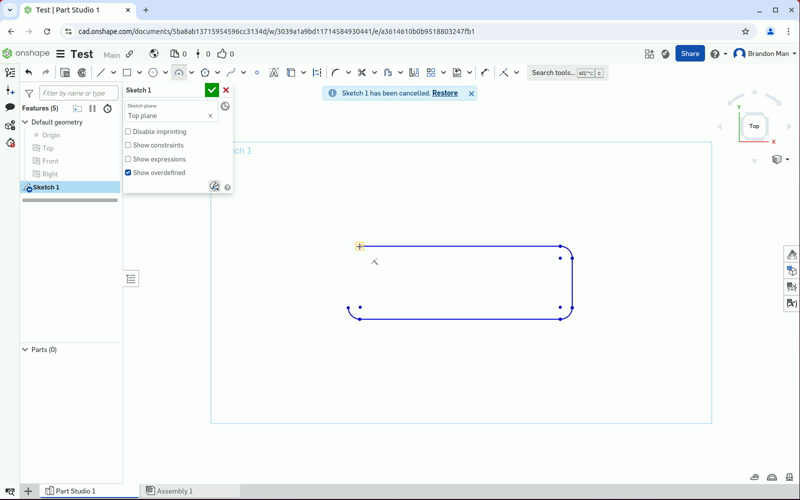
click(359, 246)
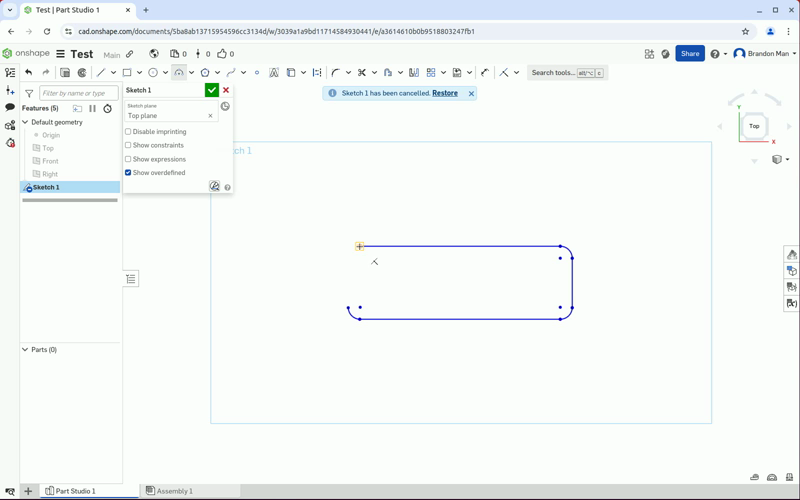
key_down(shift)
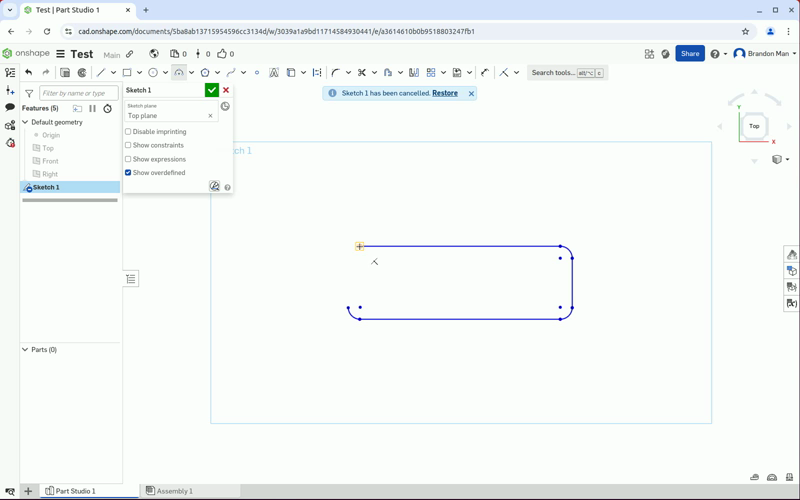
mouse_move(348, 258)
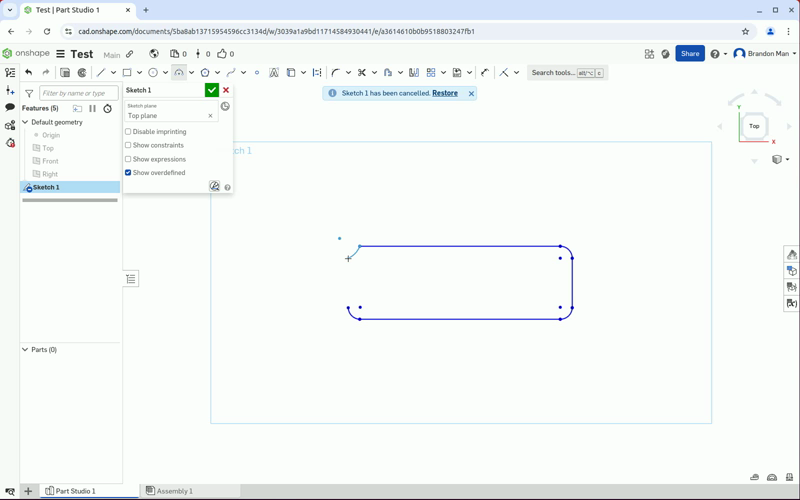
click(348, 258)
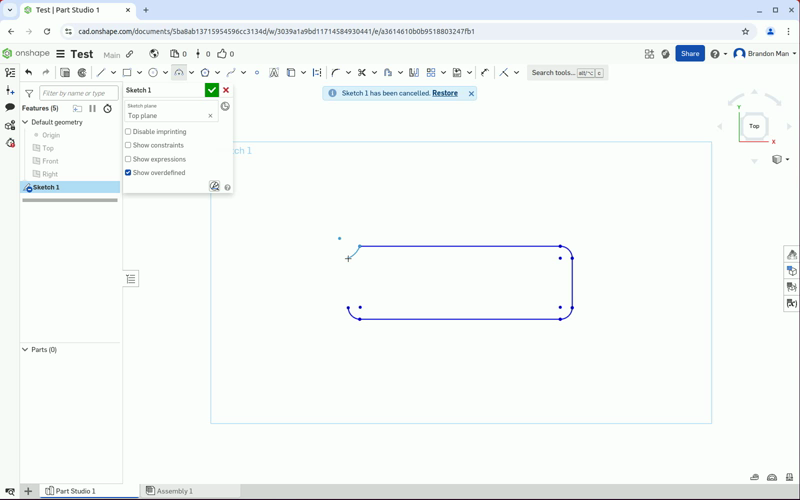
mouse_move(351, 249)
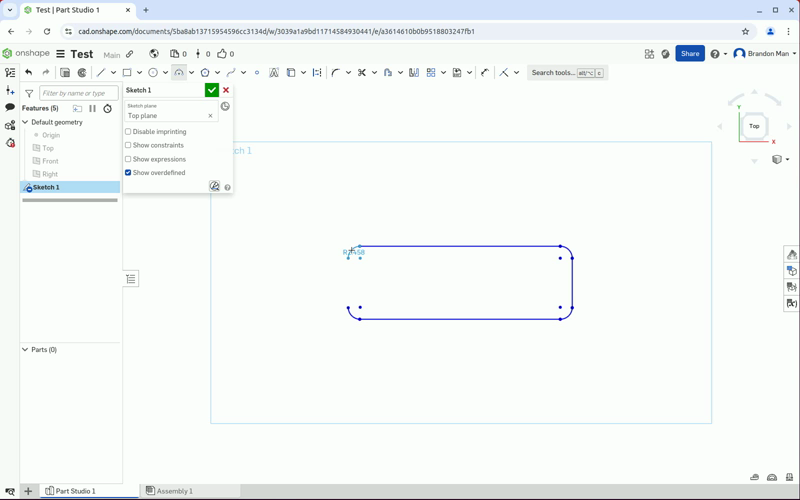
click(351, 249)
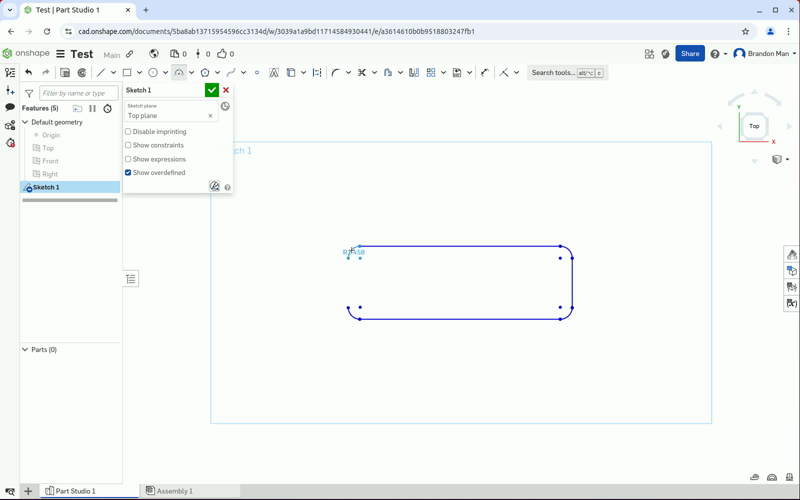
key_up(shift)
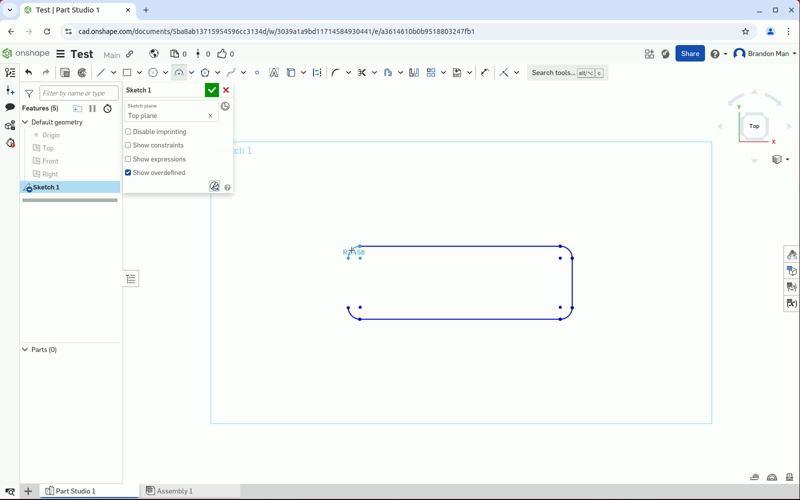
key(esc)
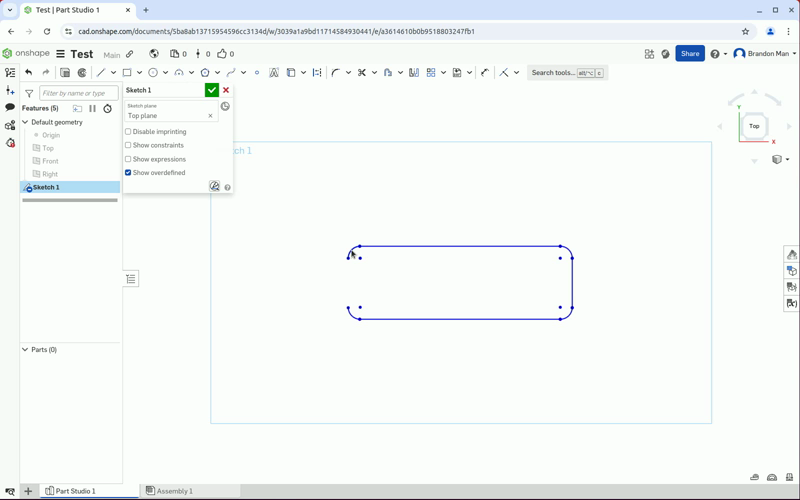
key(l)
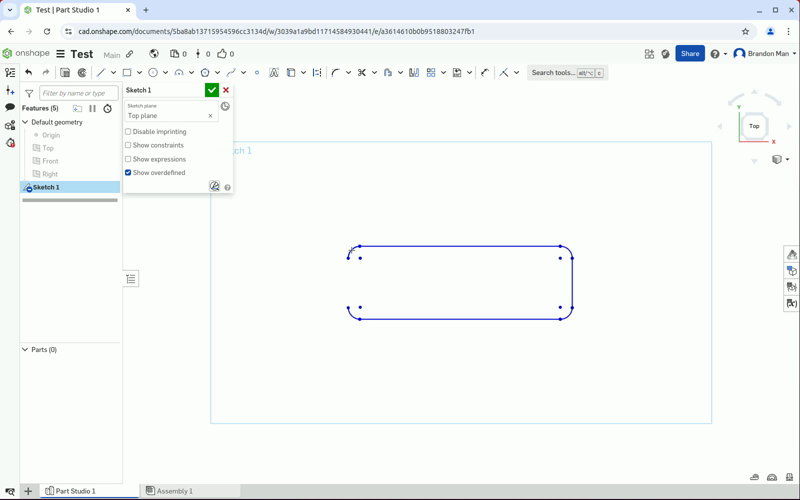
mouse_move(348, 258)
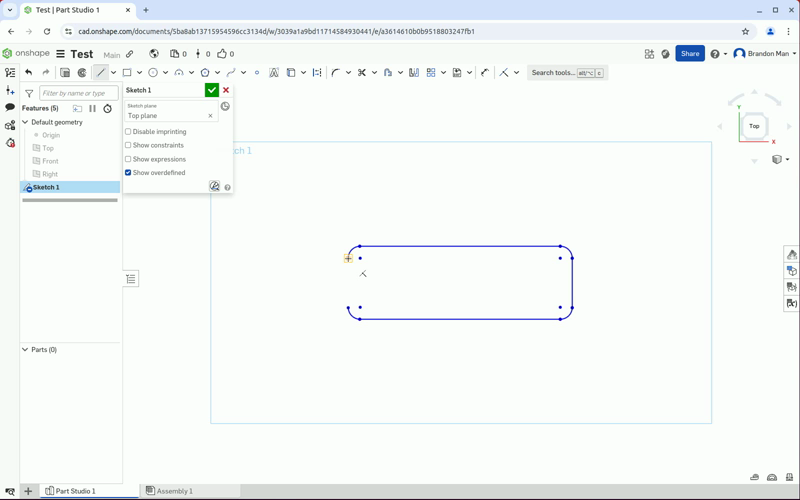
click(348, 258)
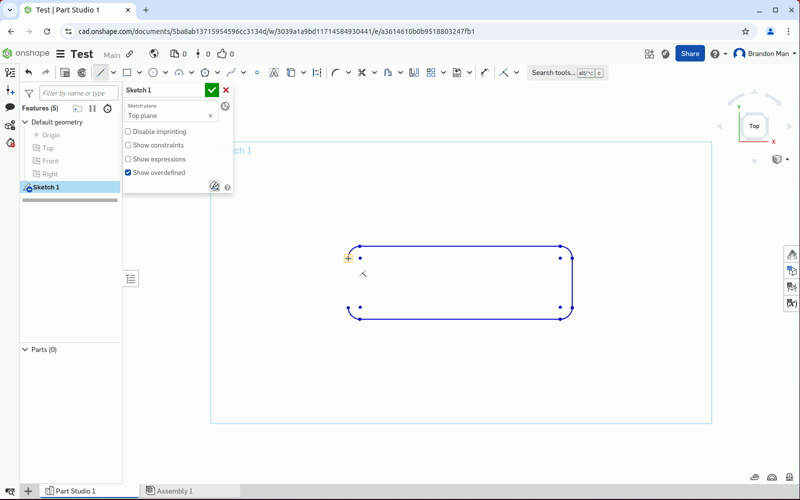
mouse_move(378, 258)
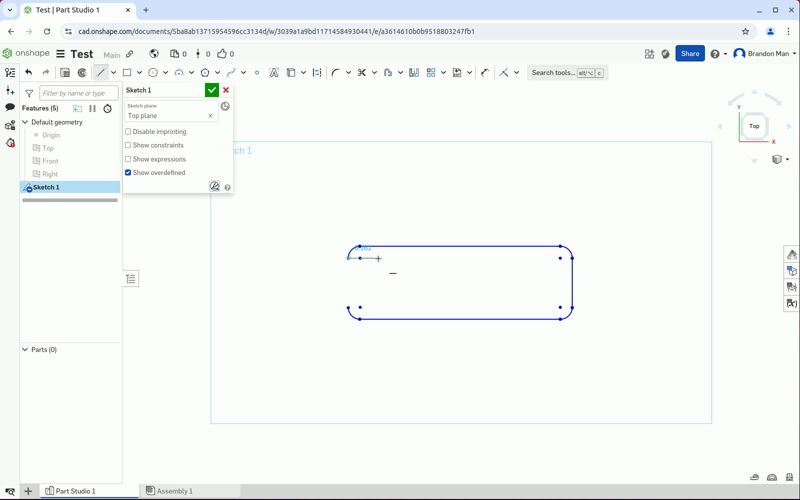
key_down(shift)
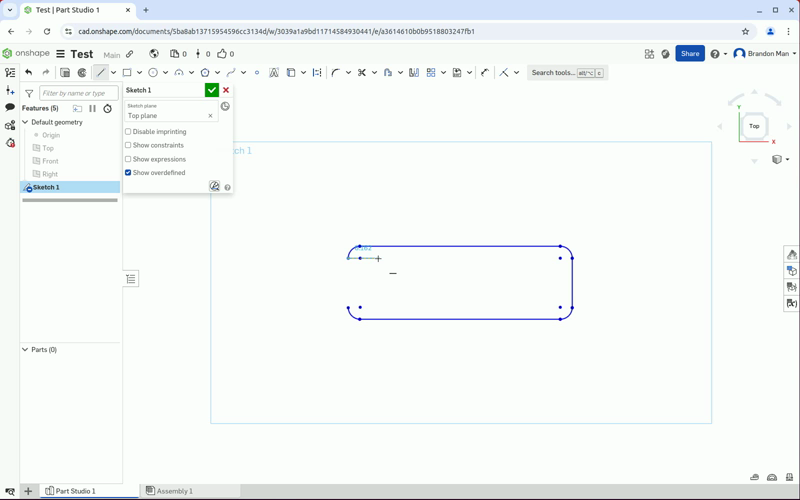
mouse_move(348, 307)
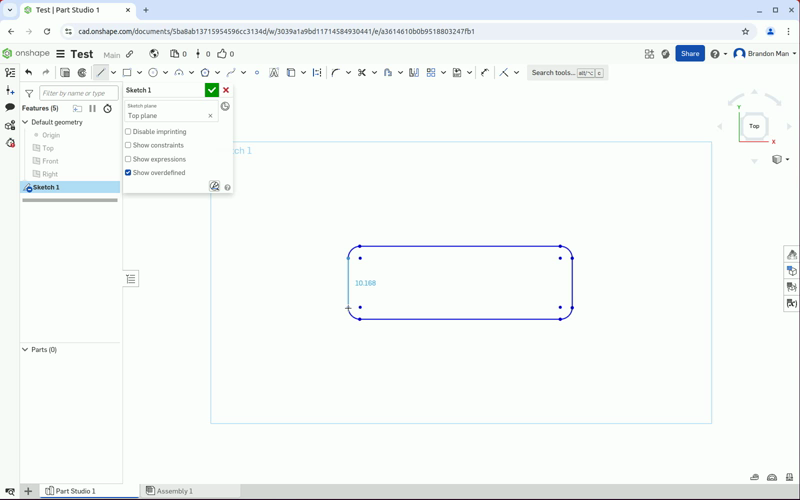
key_up(shift)
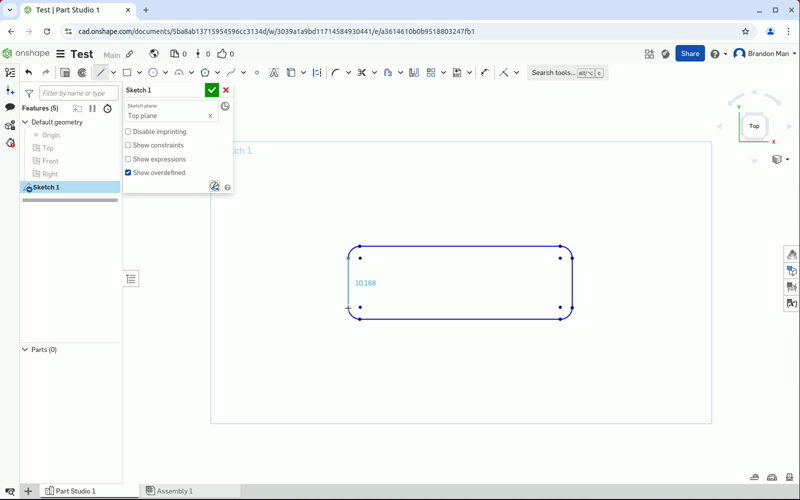
click(348, 307)
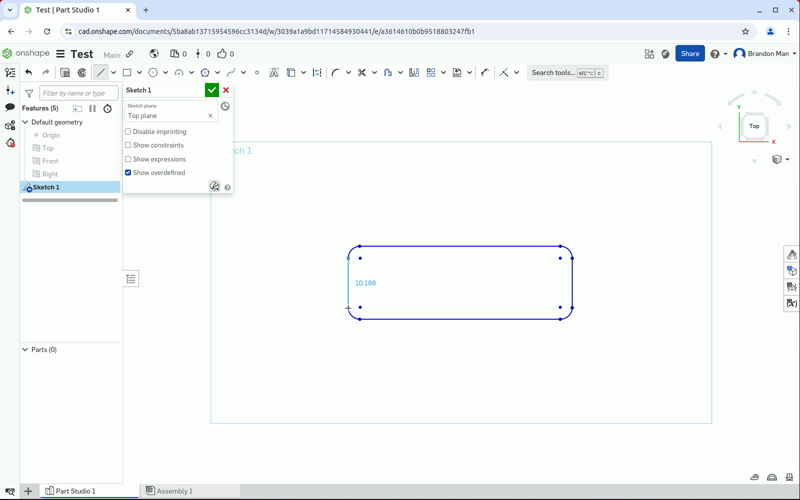
key(esc)
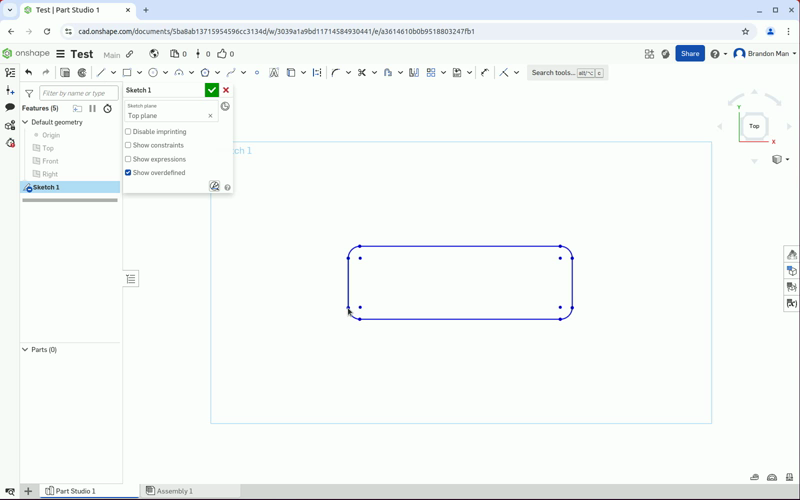
mouse_move(537, 288)
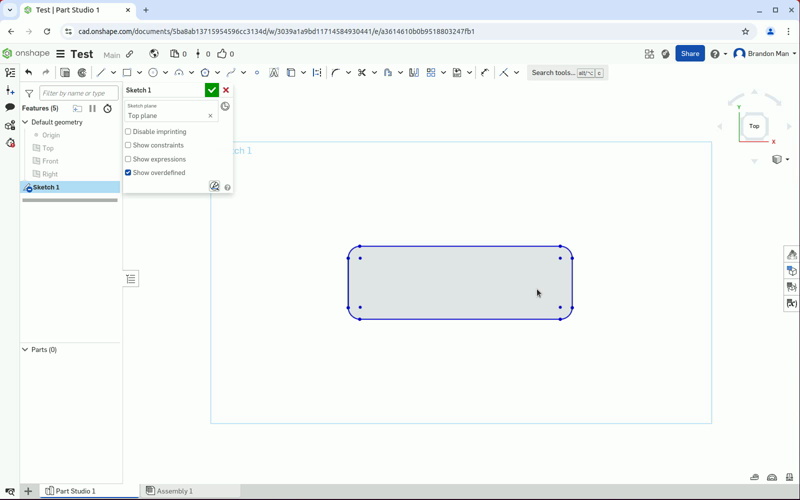
click(537, 288)
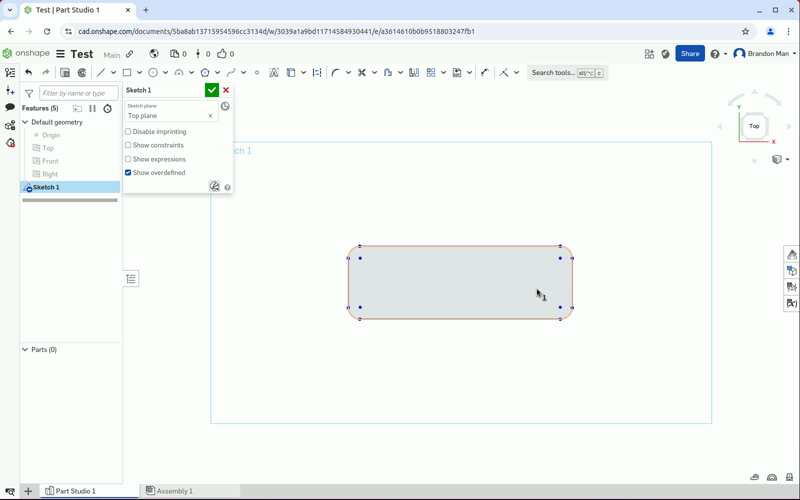
mouse_move(73, 352)
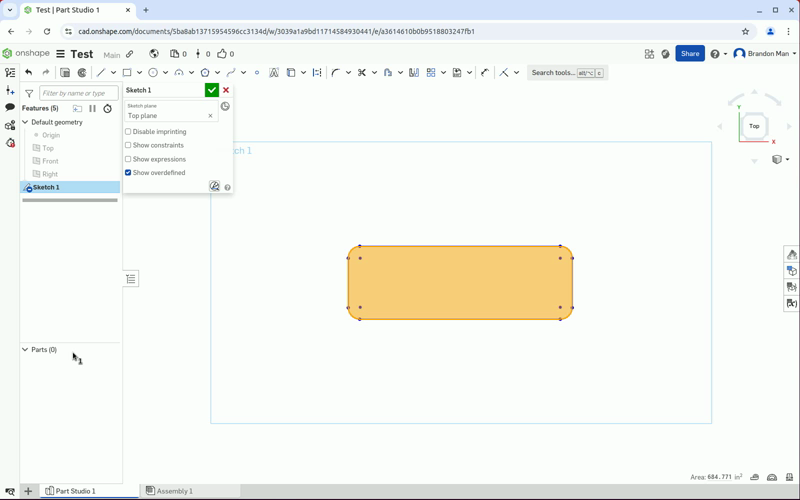
key(shift+y)
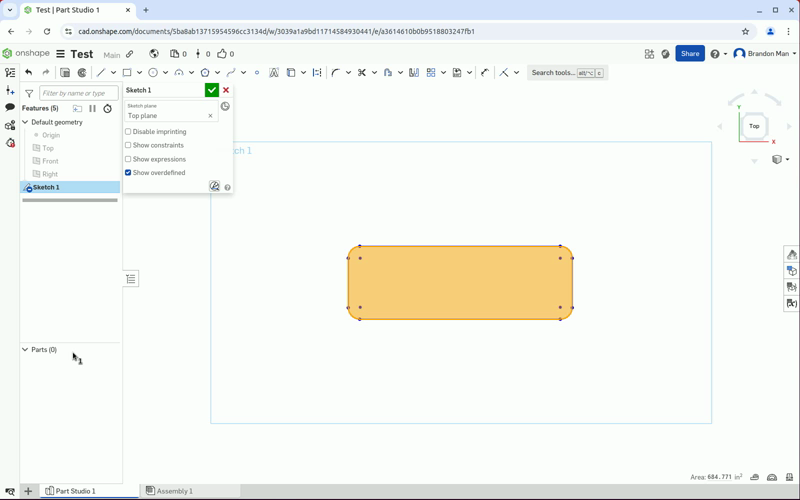
key(shift+e)
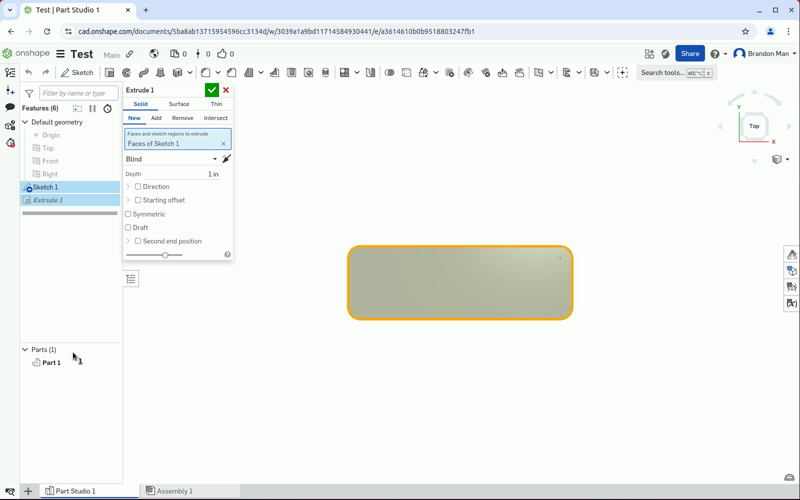
mouse_move(143, 106)
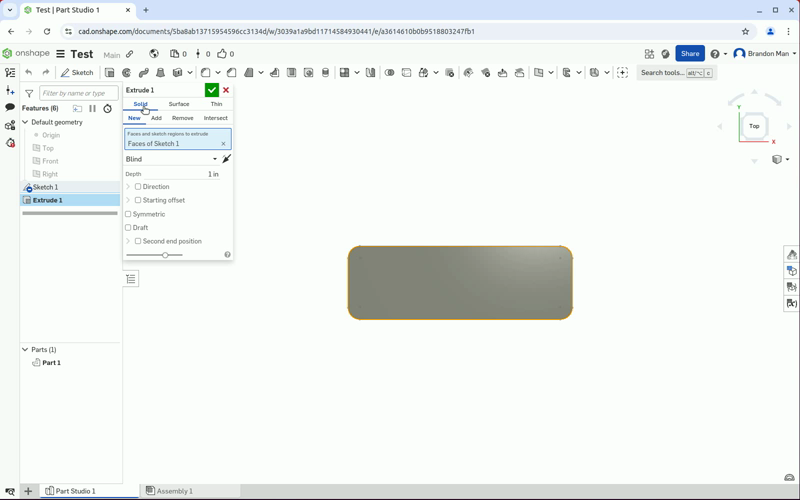
click(143, 106)
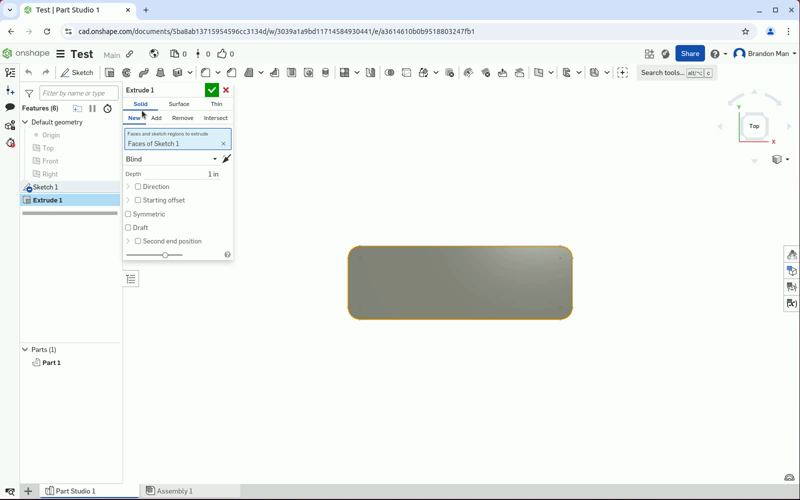
mouse_move(137, 120)
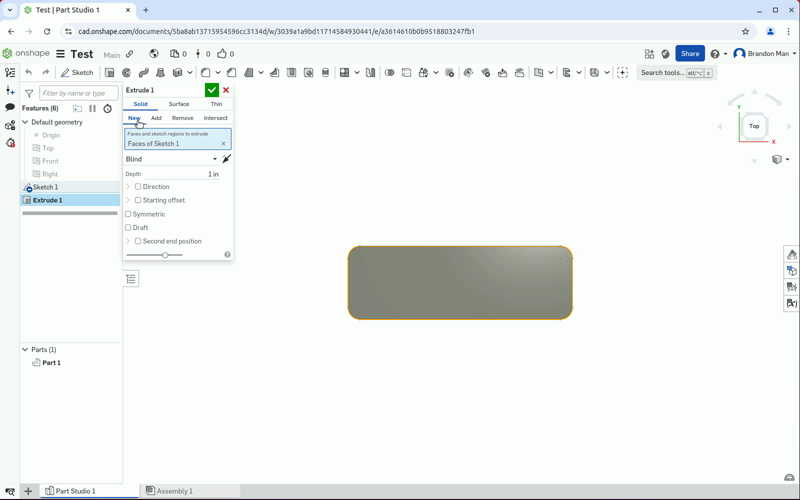
click(137, 120)
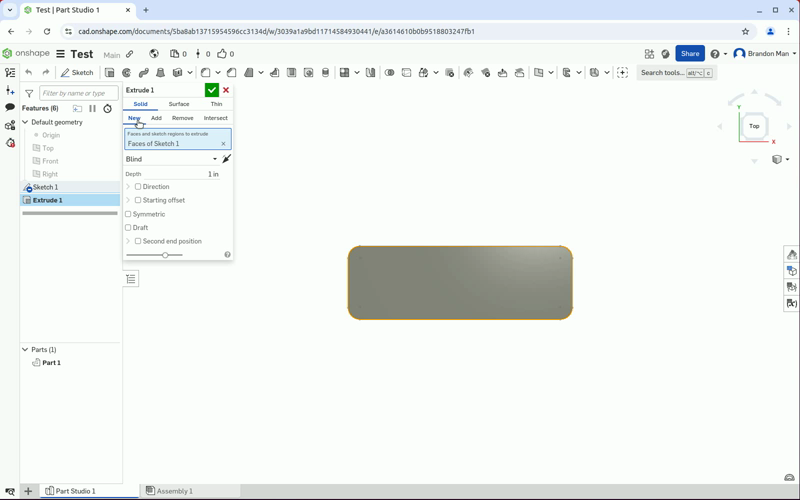
key(tab, 4)
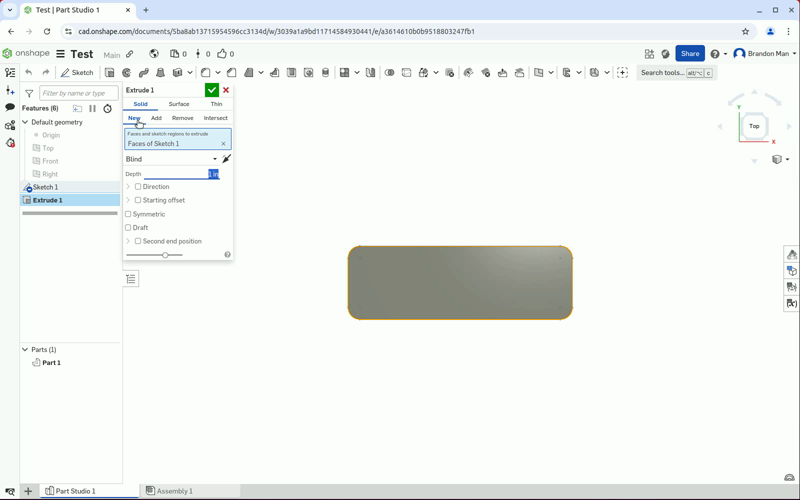
text(5.296)
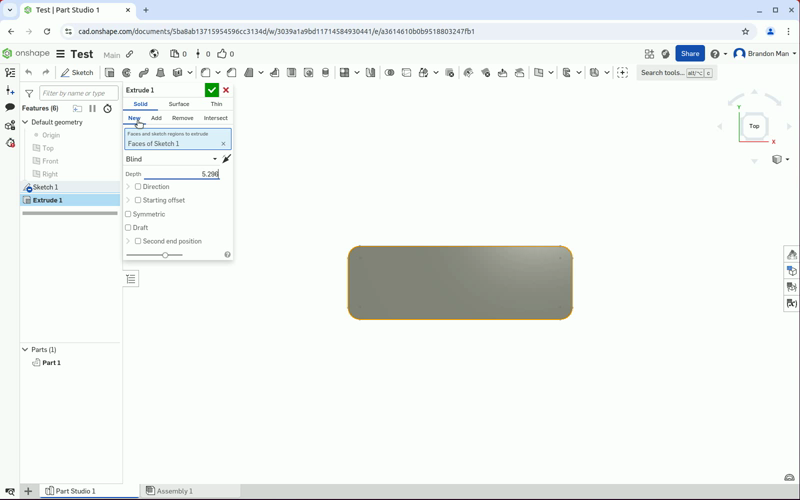
key(tab, 3)
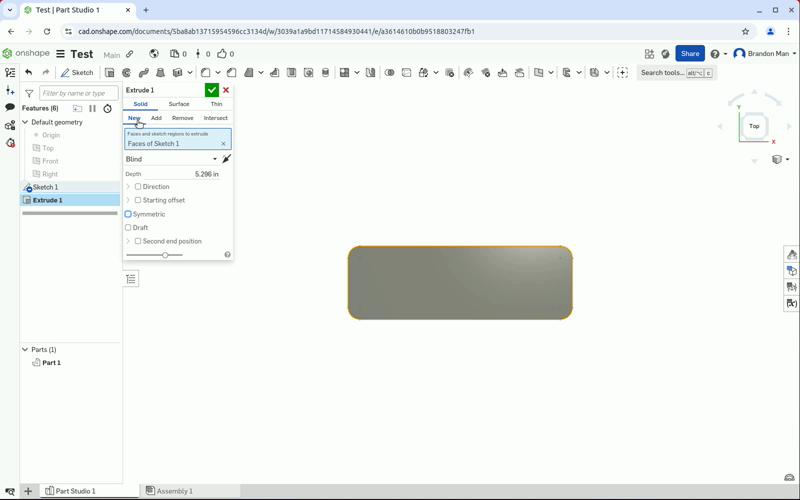
key(space)
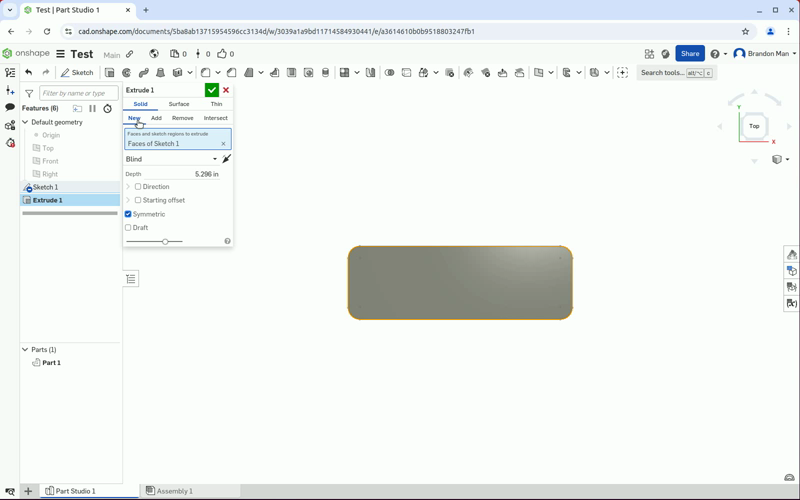
key(enter)
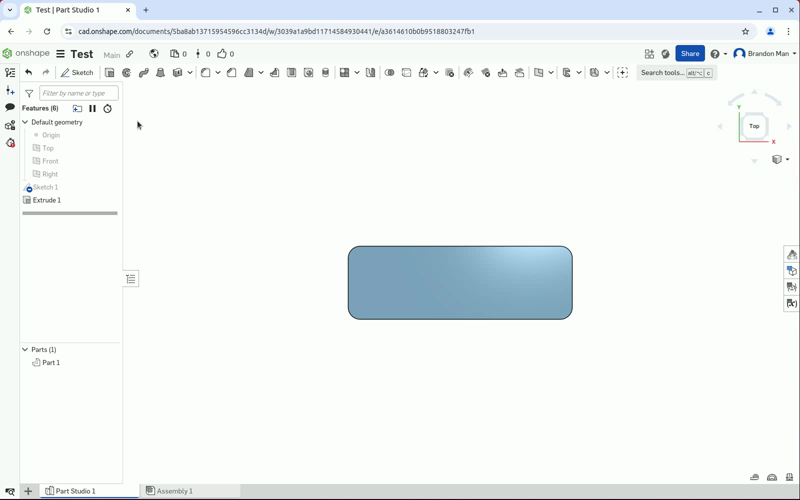
key(shift+h)
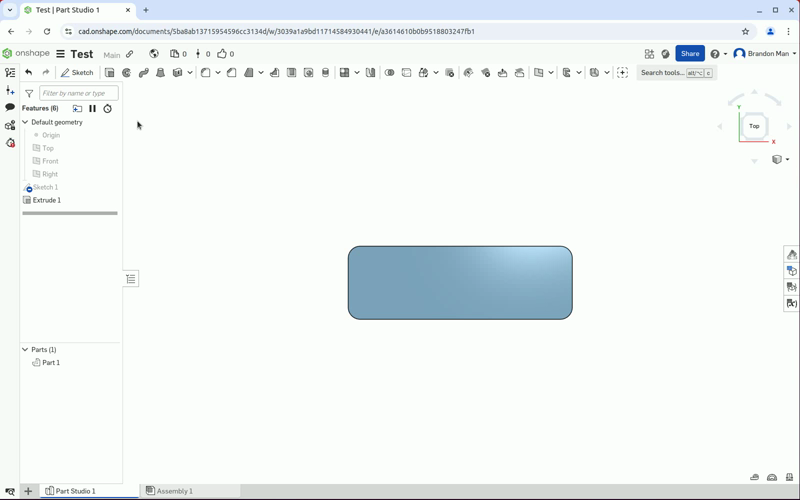
key(shift+h)
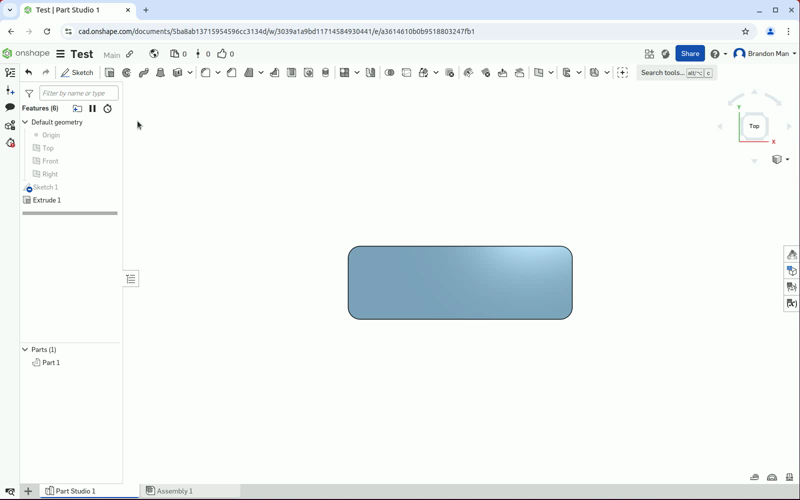
mouse_move(73, 189)
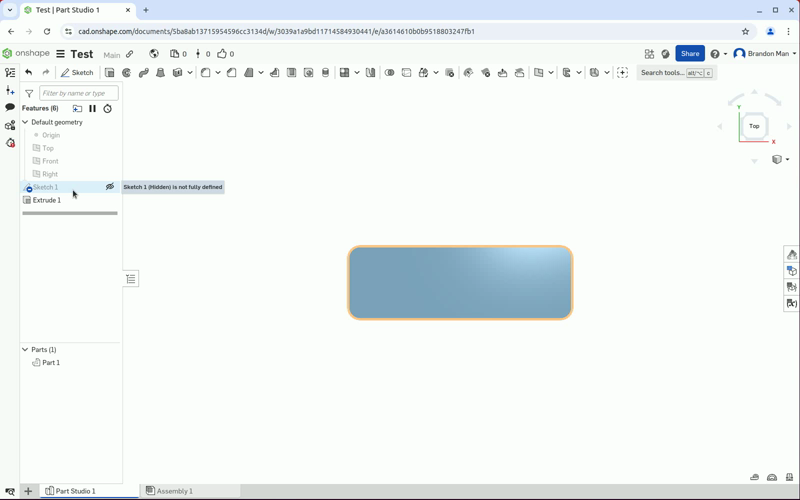
click(73, 189)
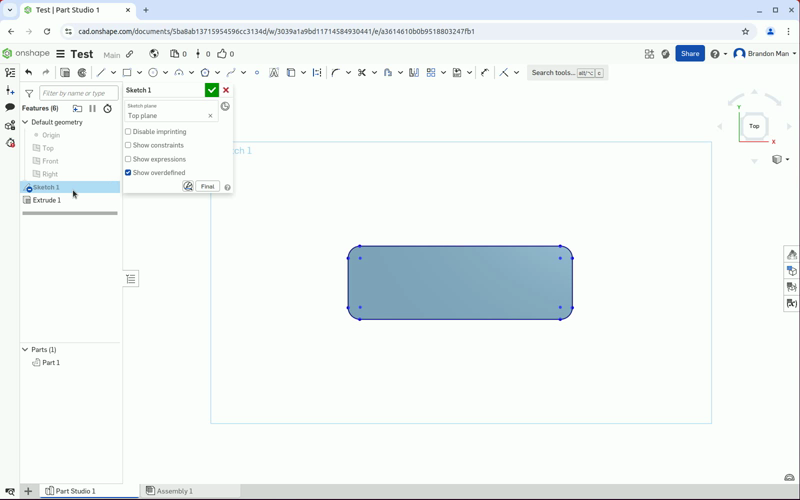
mouse_move(229, 92)
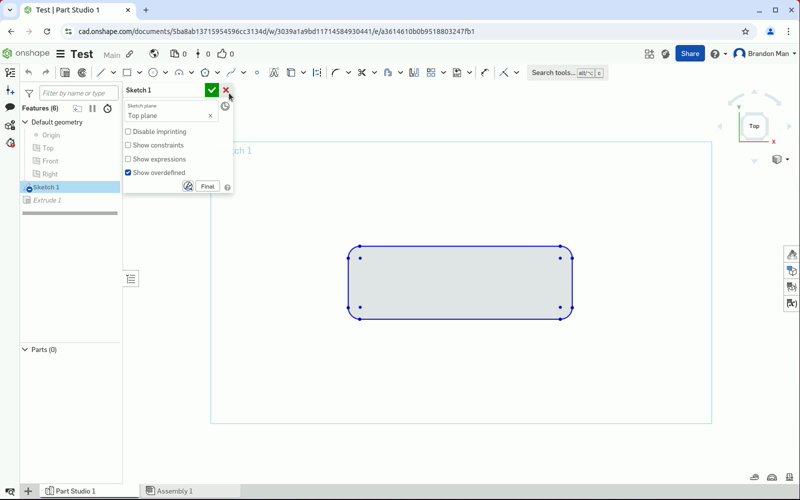
click(229, 92)
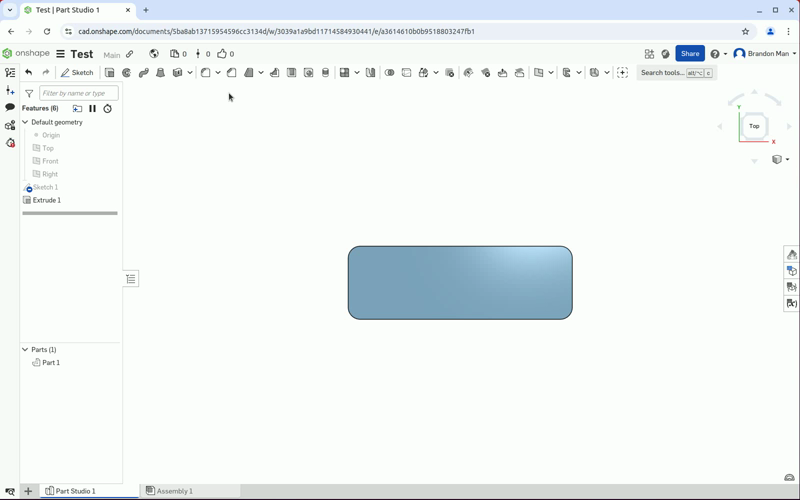
mouse_move(541, 75)
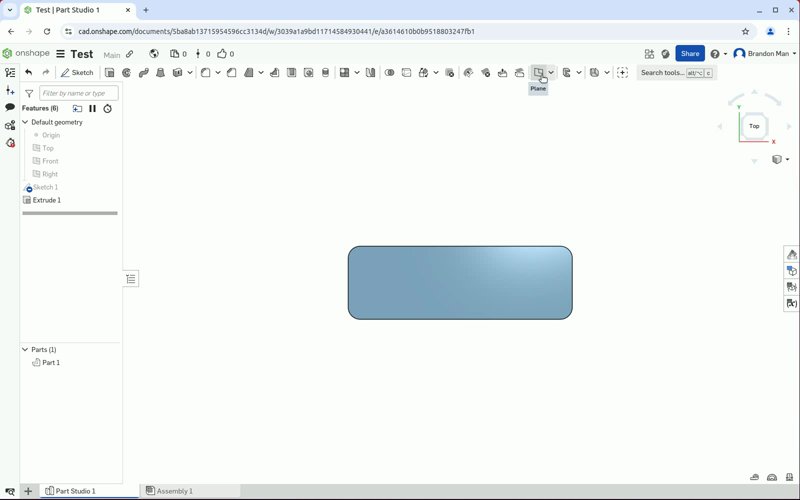
click(541, 75)
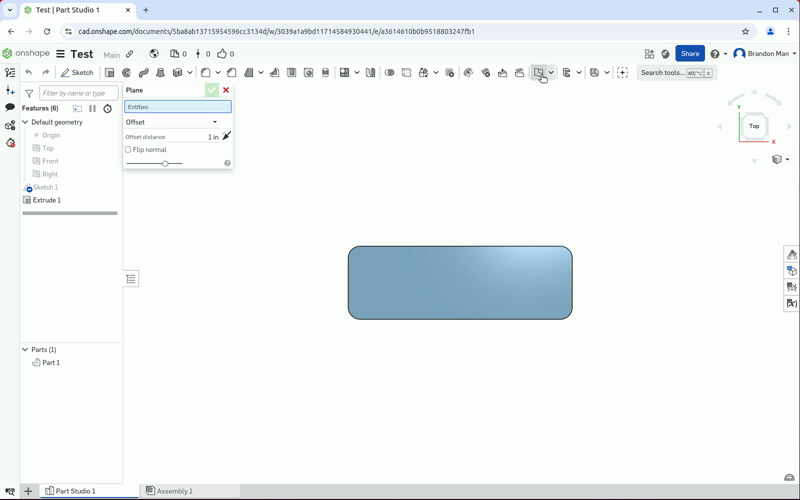
mouse_move(73, 150)
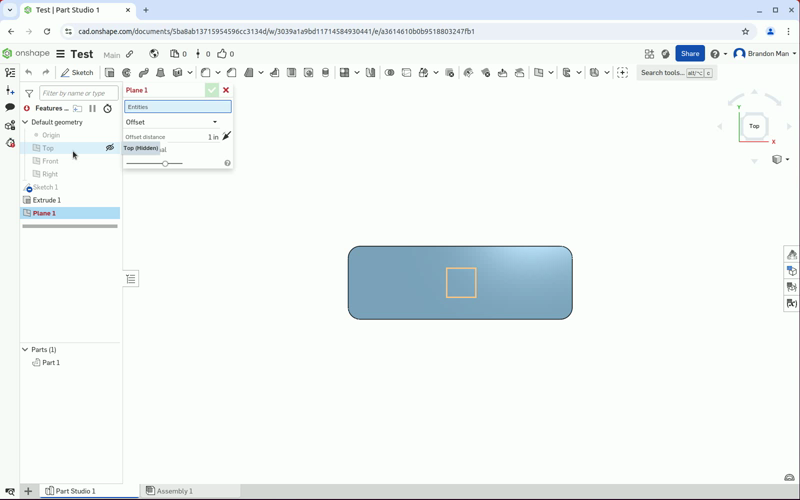
click(73, 150)
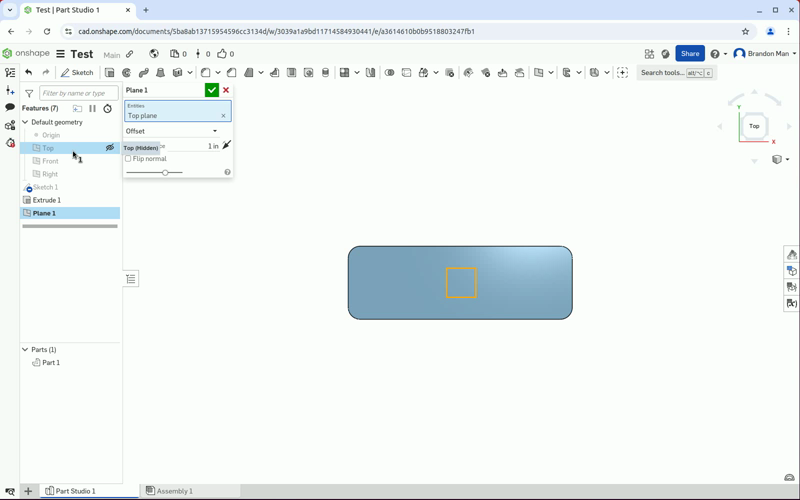
key(tab, 2)
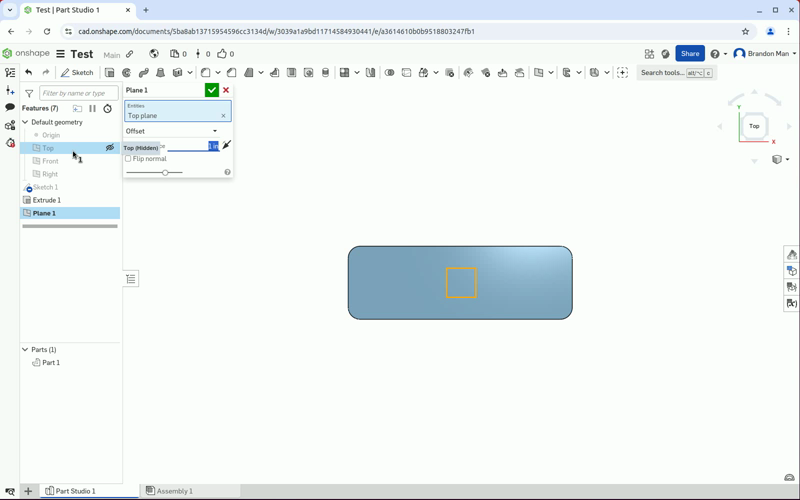
text(2.65)
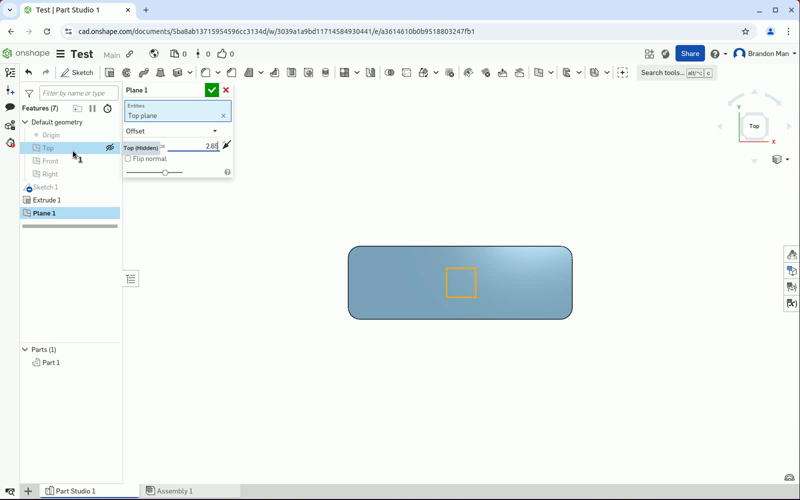
key(enter, 2)
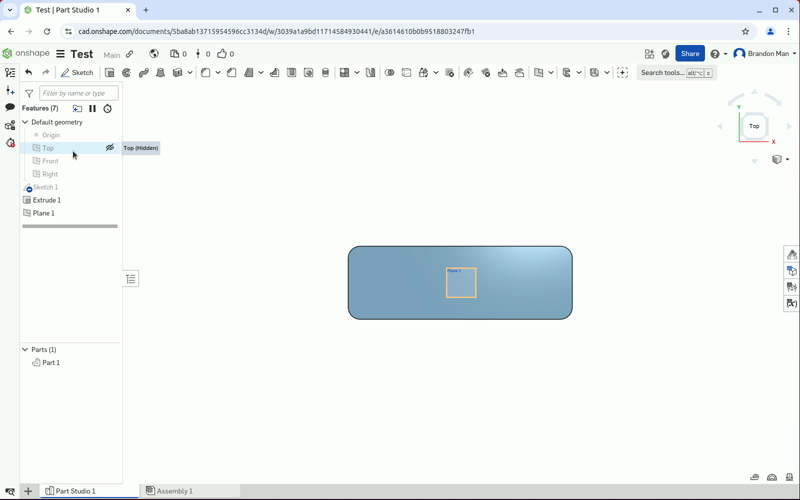
key(shift+s)
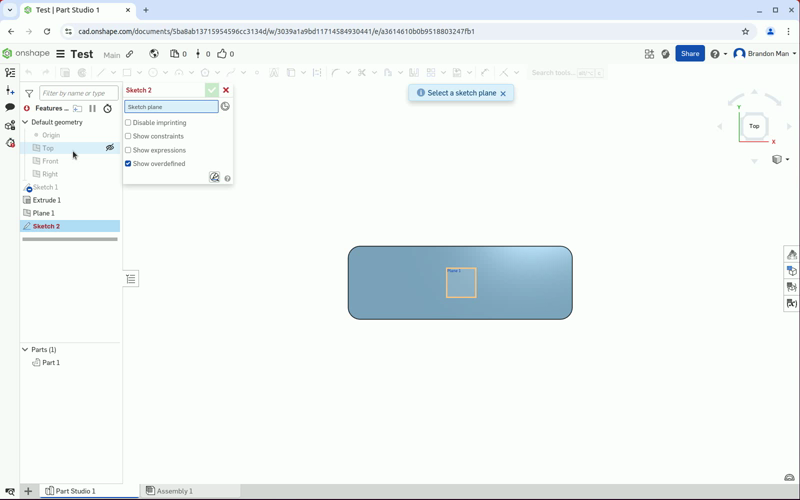
mouse_move(73, 215)
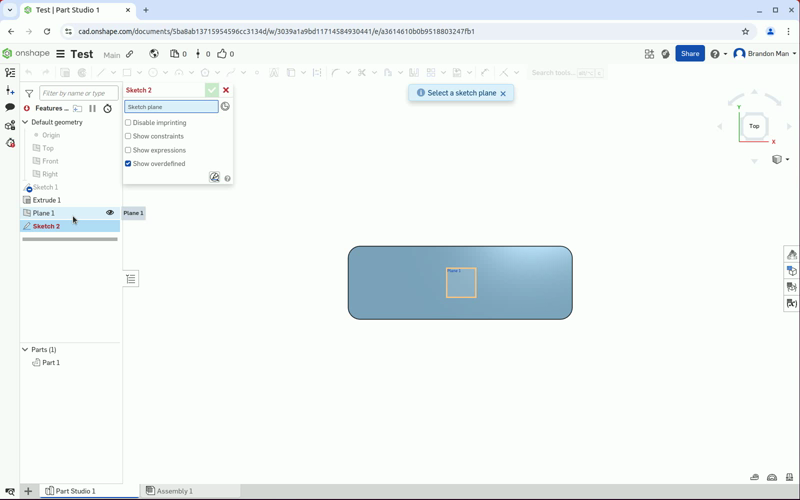
click(73, 215)
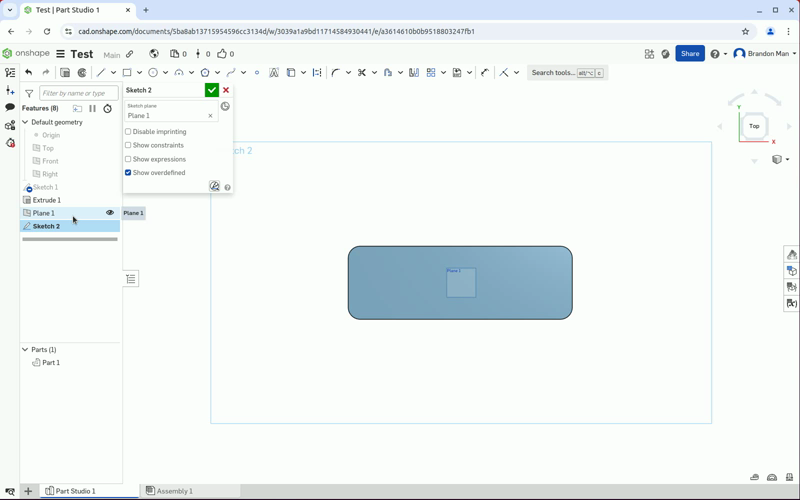
mouse_move(73, 352)
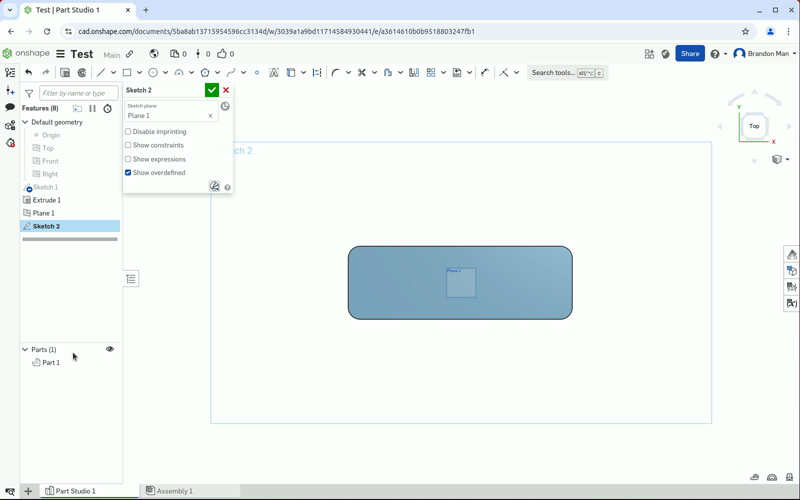
key(y)
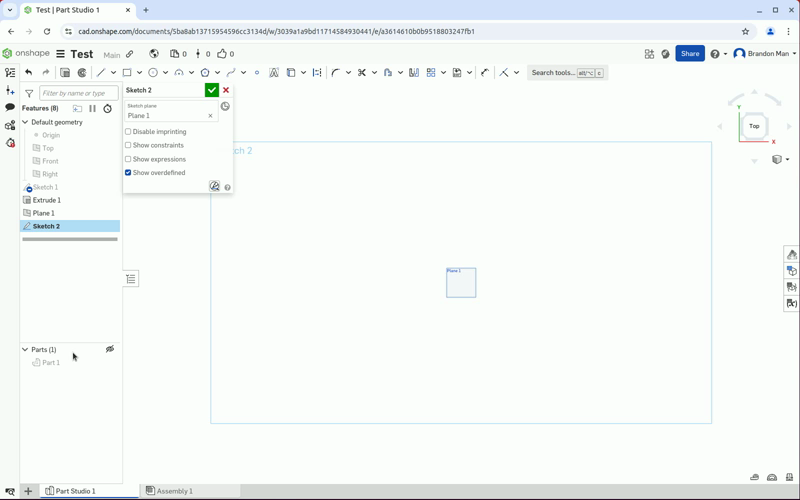
key(c)
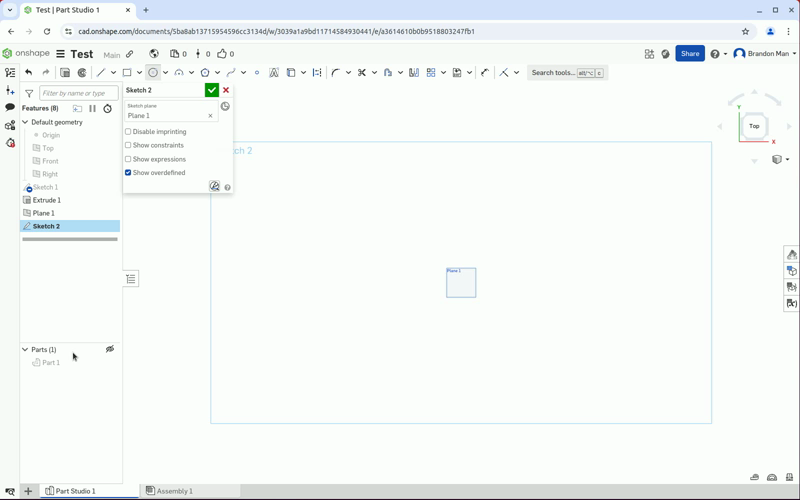
key_down(shift)
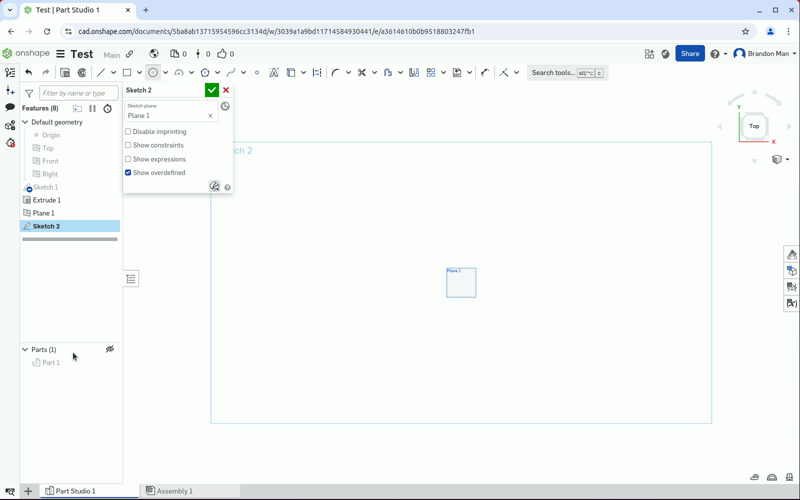
mouse_move(549, 282)
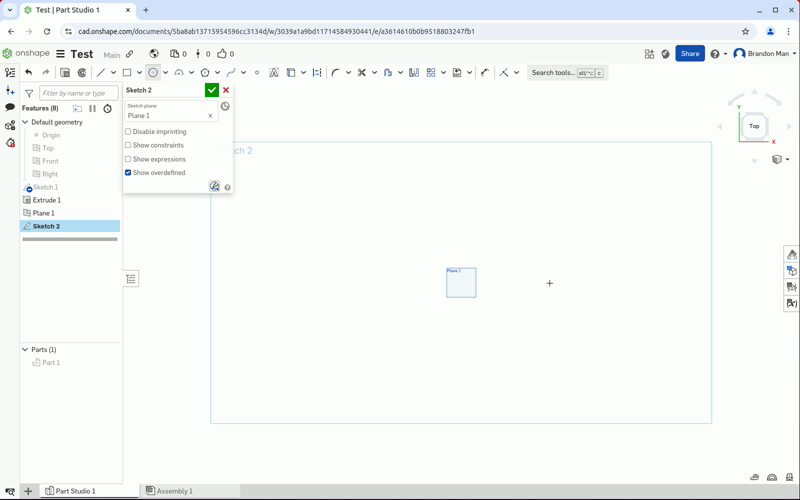
click(549, 282)
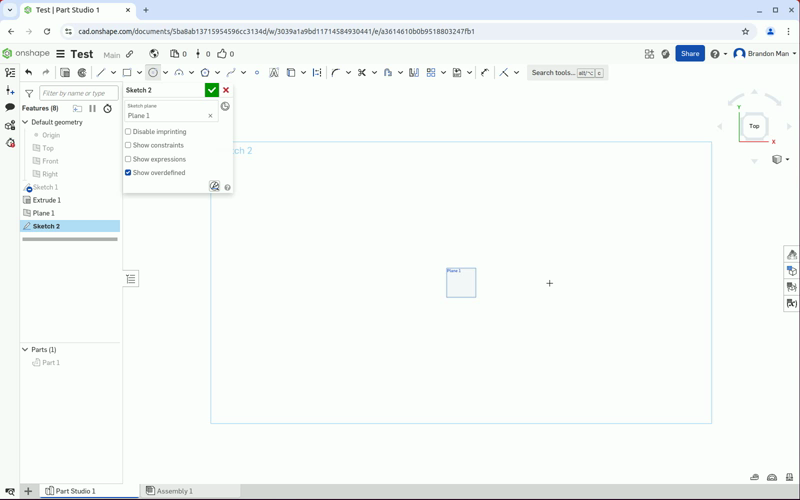
key_up(shift)
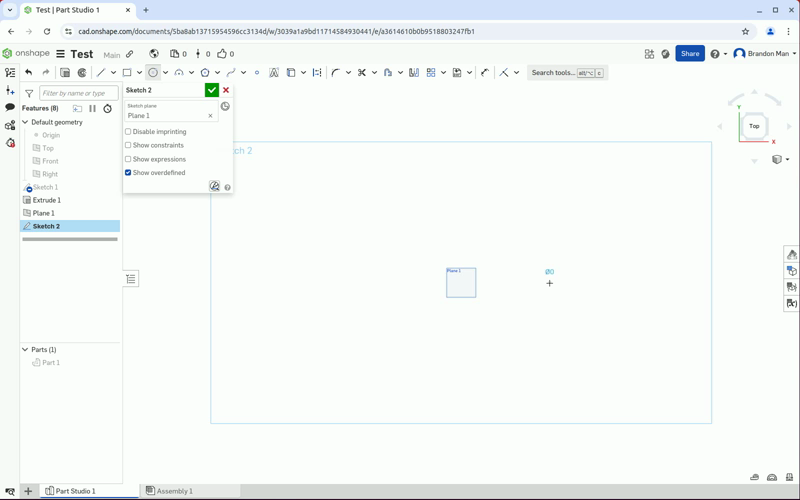
mouse_move(558, 282)
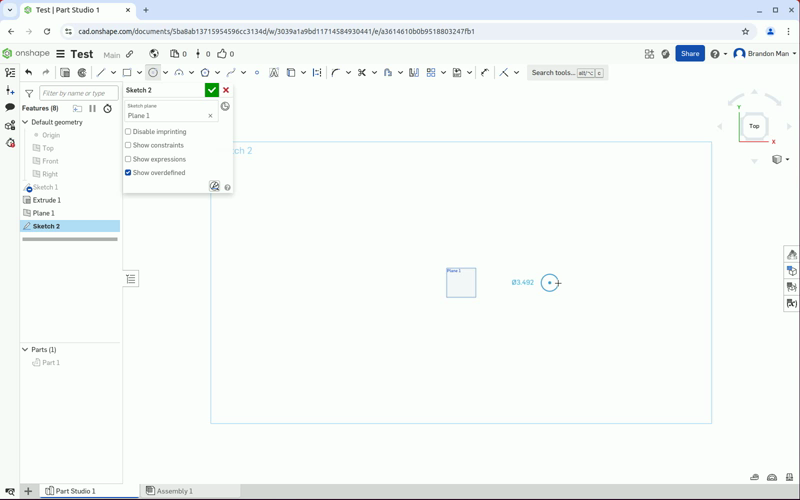
click(558, 282)
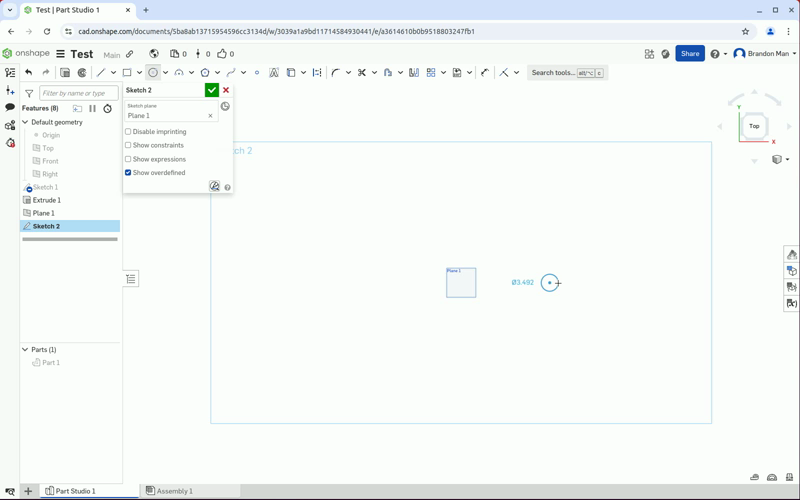
key(esc)
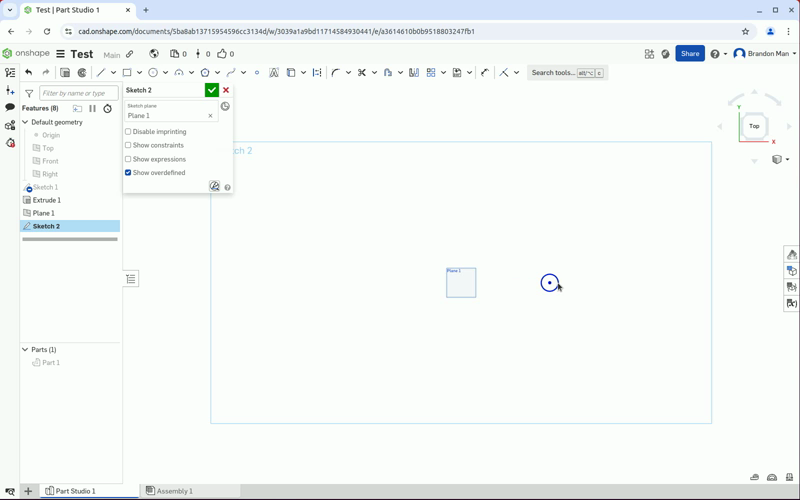
mouse_move(556, 279)
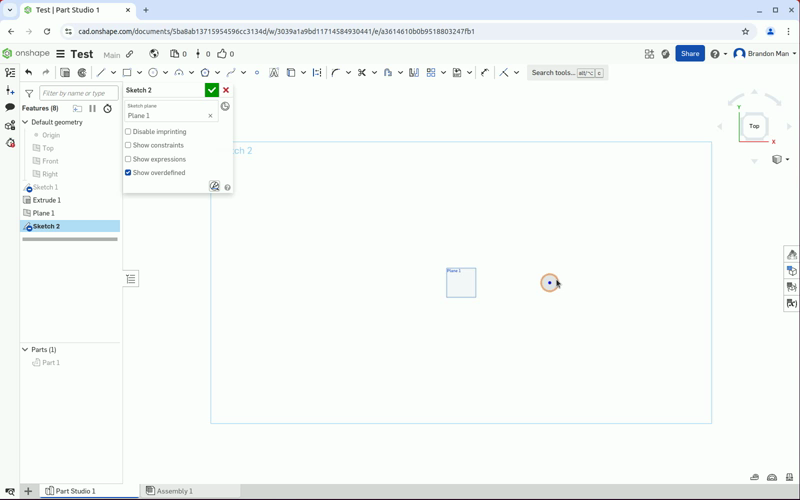
scroll(6)
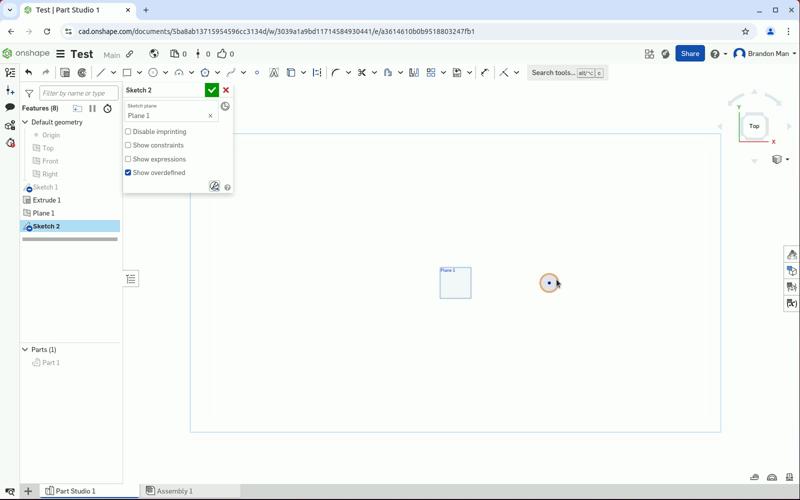
scroll(6)
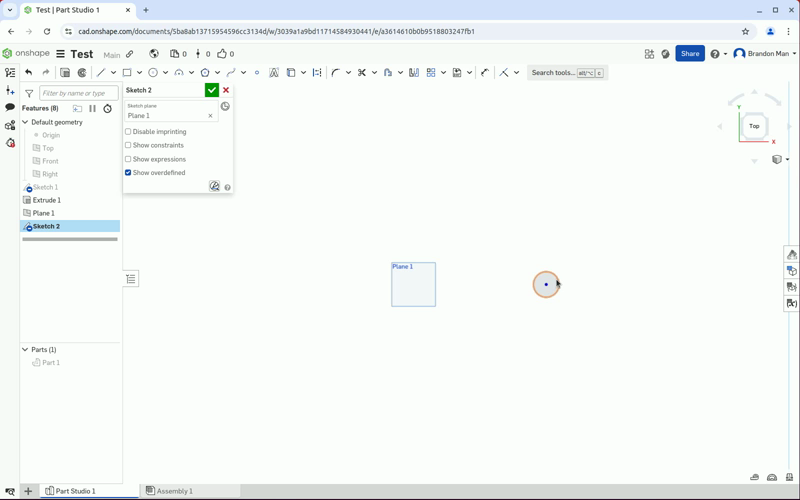
scroll(6)
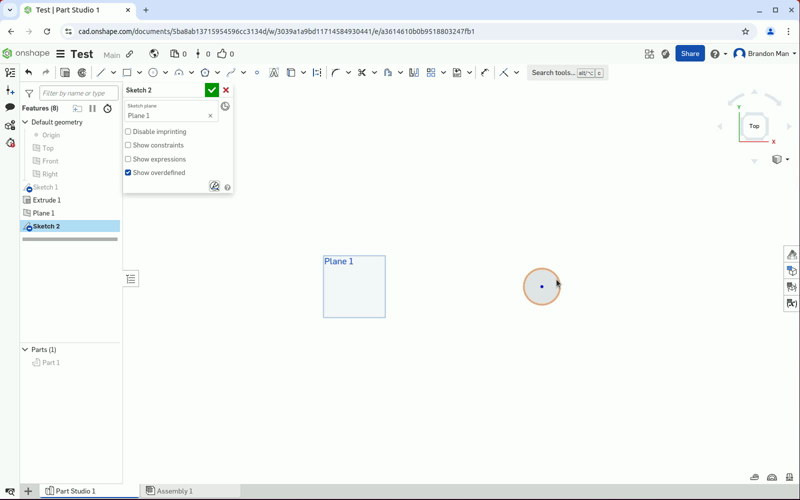
scroll(6)
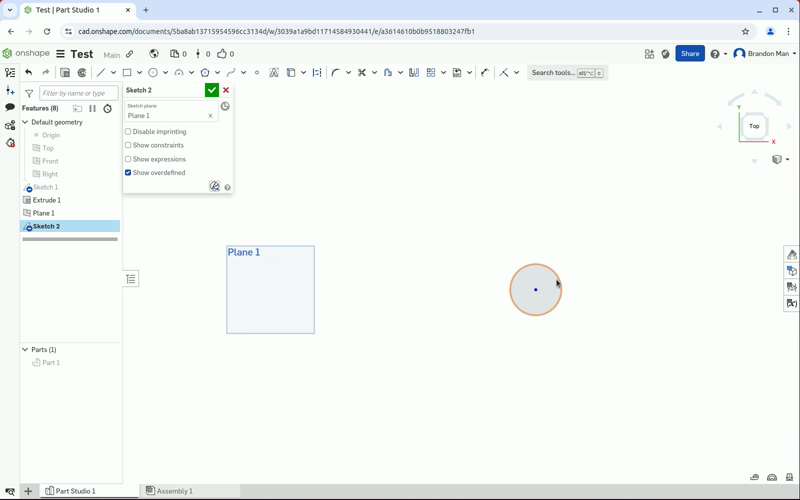
scroll(6)
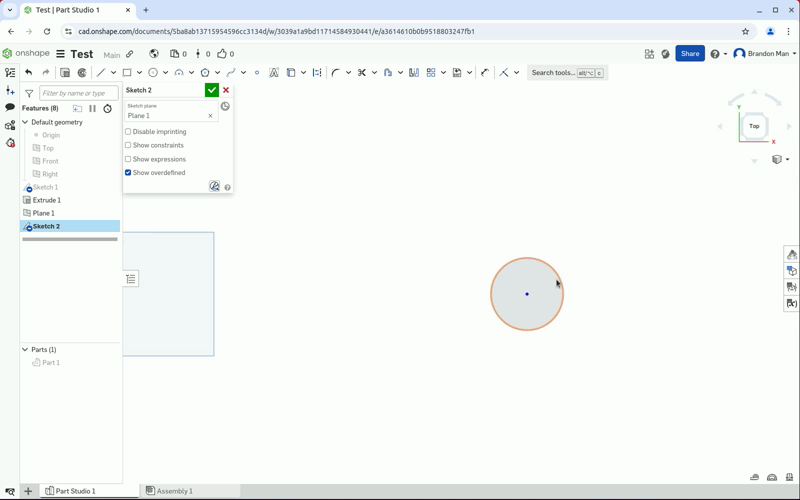
scroll(6)
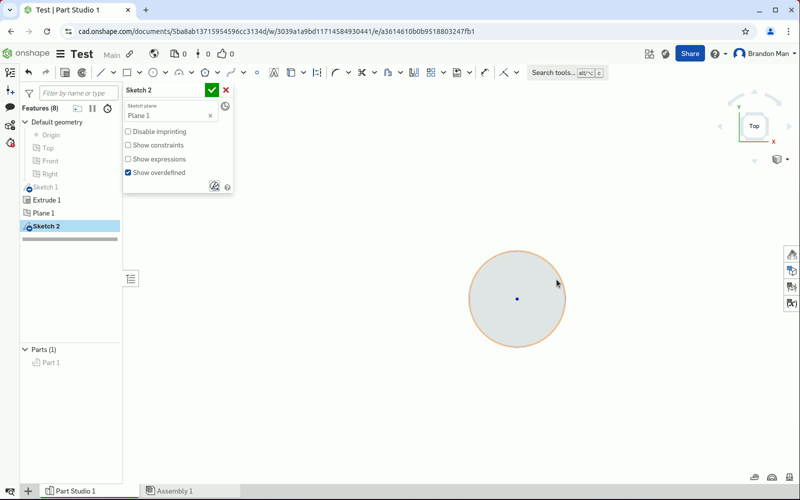
scroll(6)
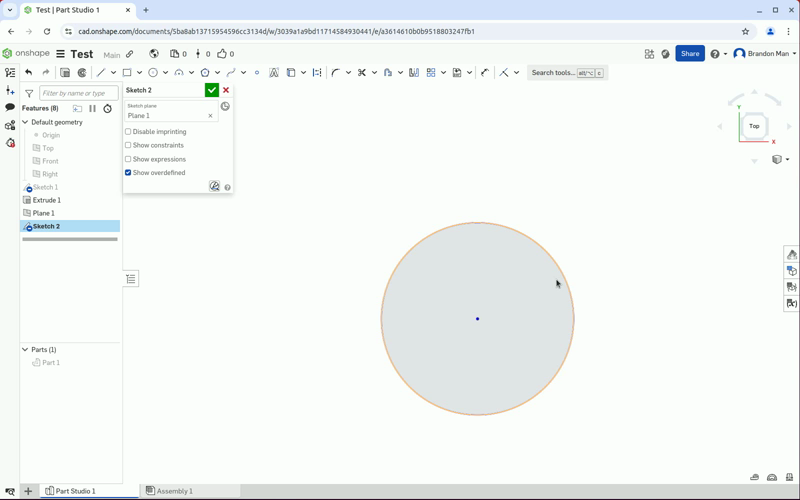
click(556, 279)
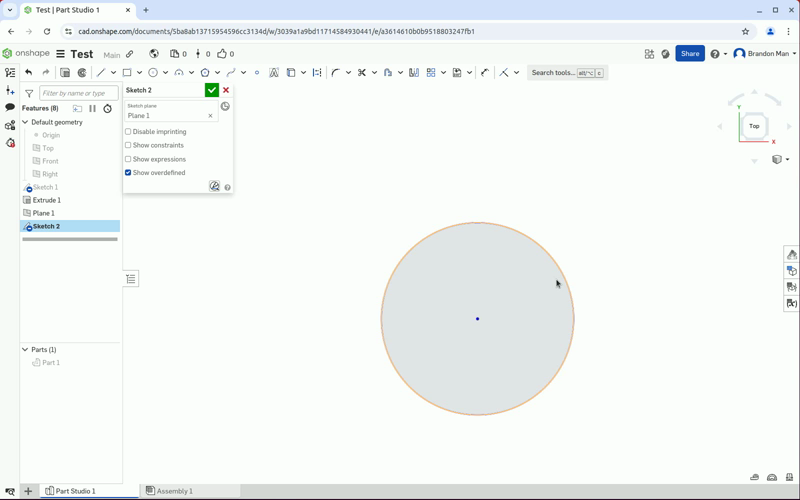
scroll(-6)
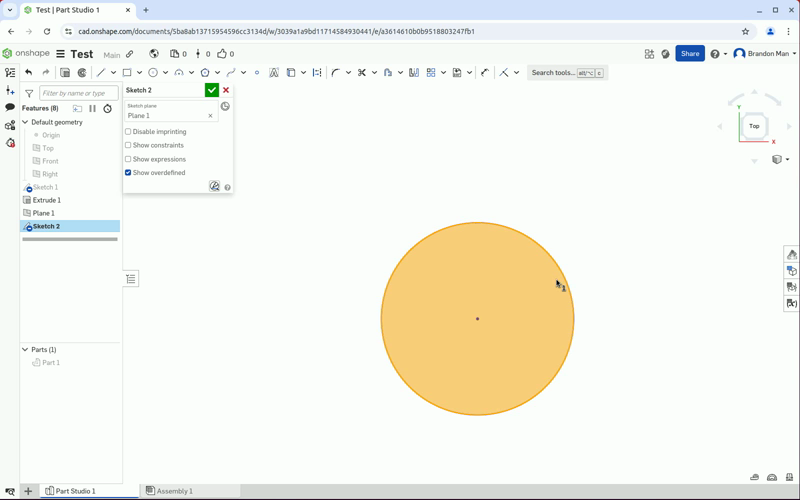
scroll(-6)
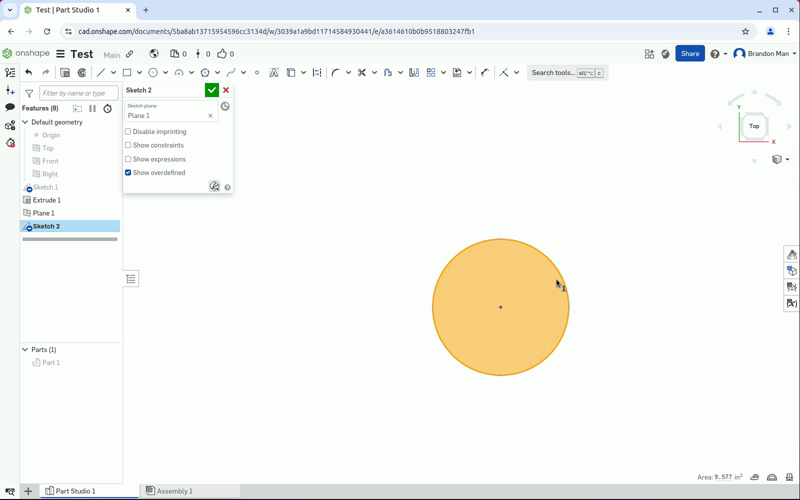
scroll(-6)
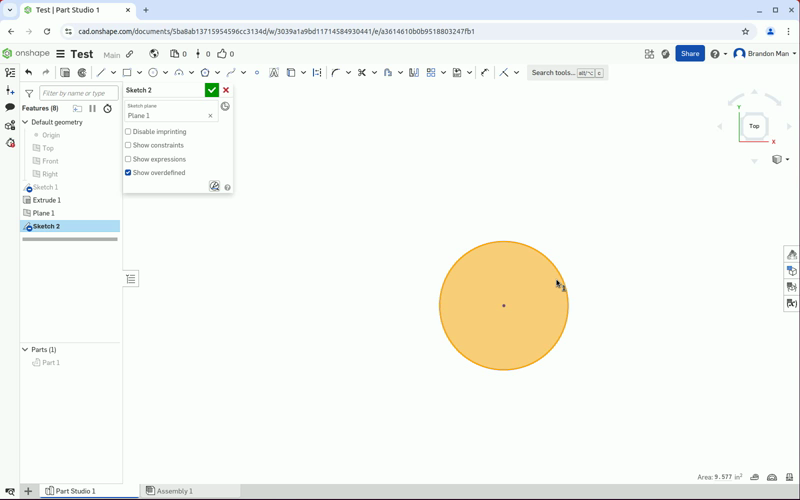
scroll(-6)
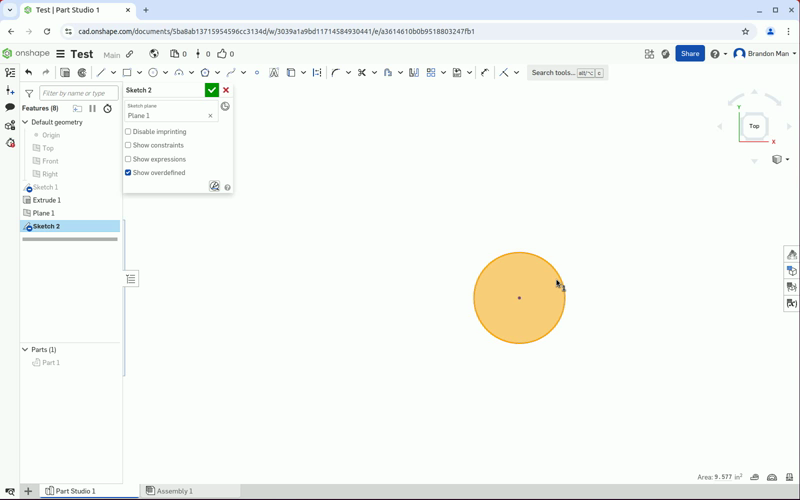
scroll(-6)
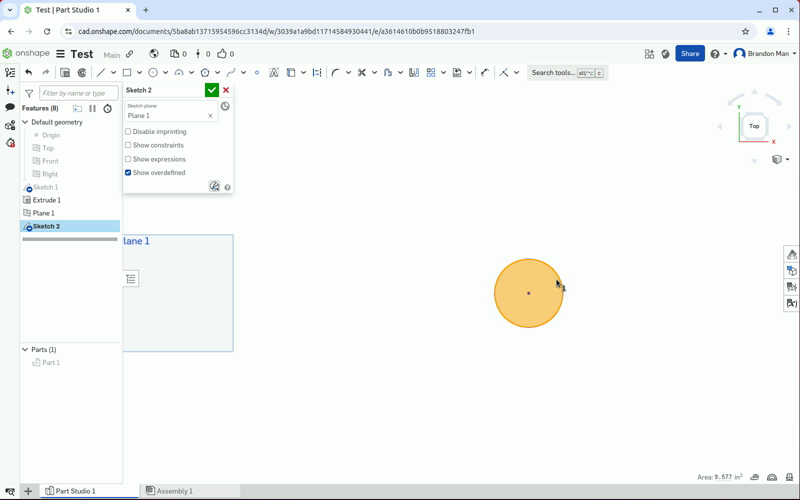
scroll(-6)
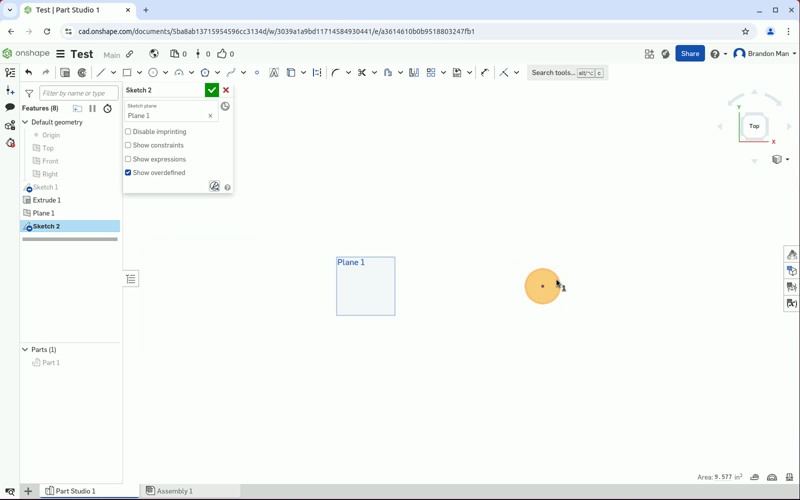
scroll(-6)
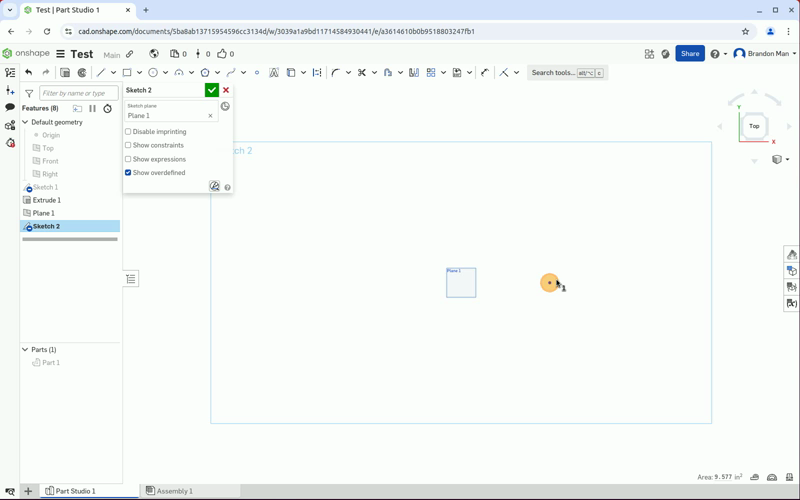
mouse_move(73, 352)
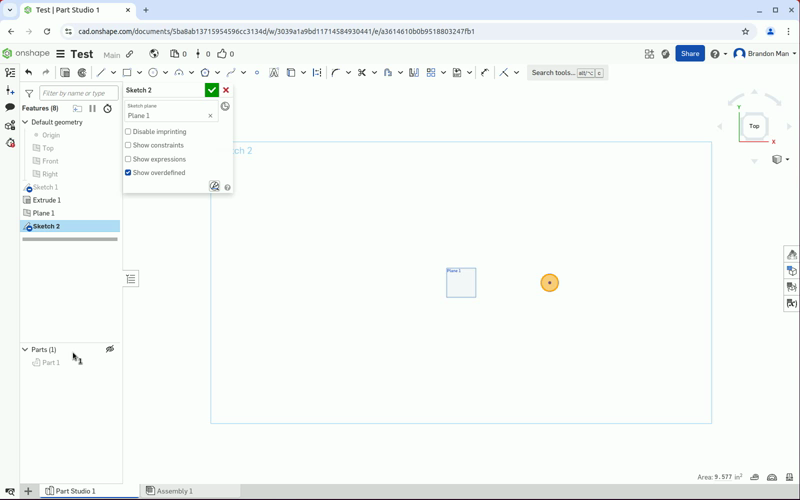
key(shift+y)
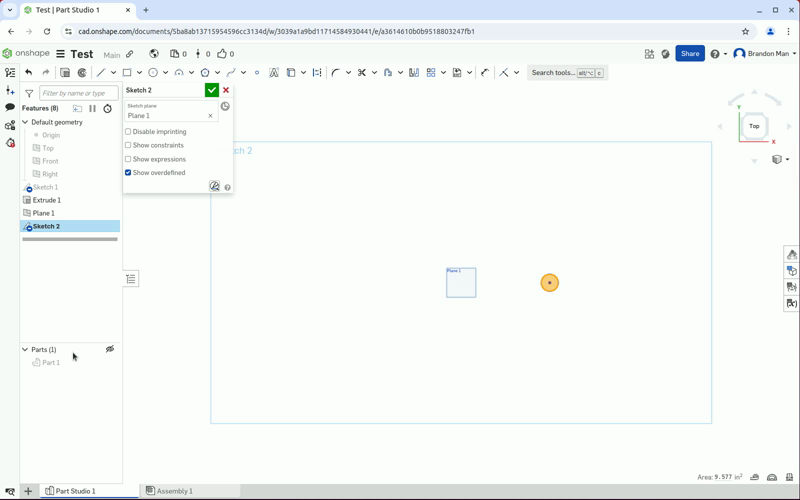
key(shift+e)
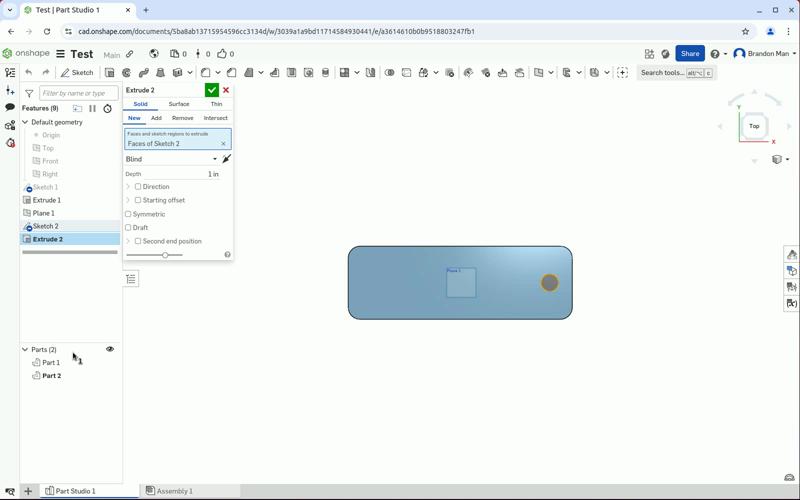
mouse_move(143, 106)
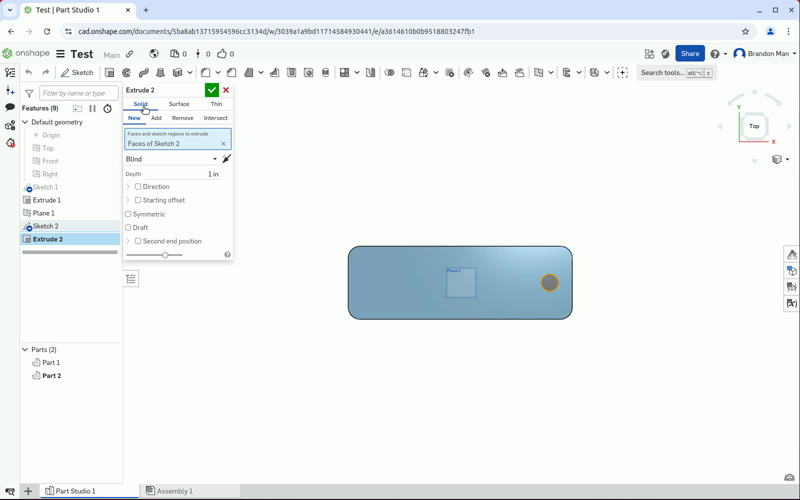
click(143, 106)
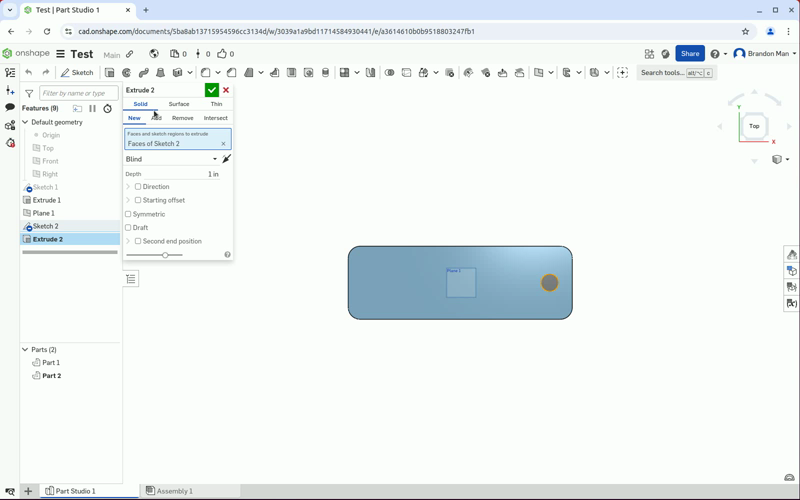
mouse_move(186, 120)
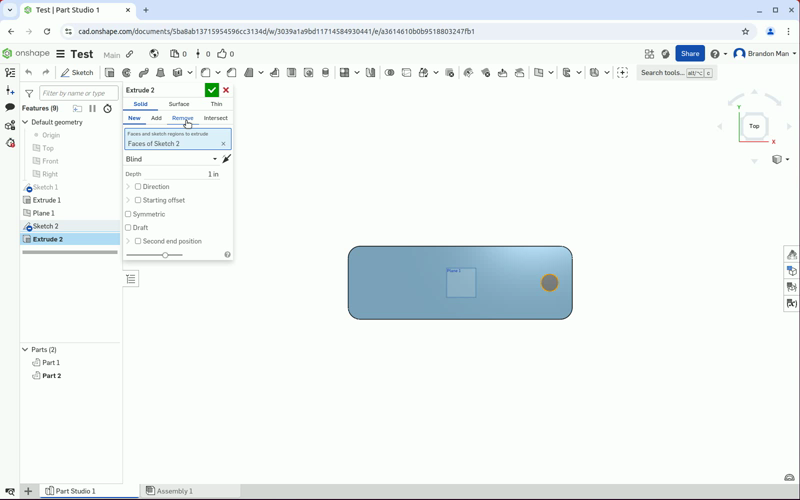
click(186, 120)
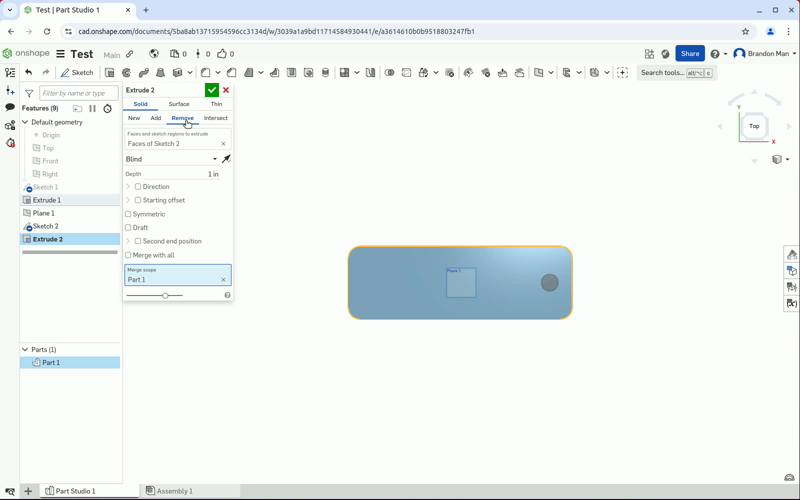
key(tab, 4)
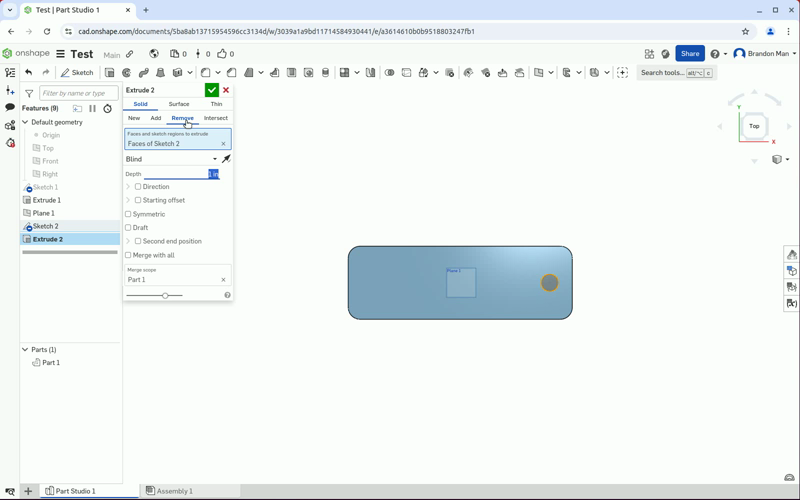
text(5.536)
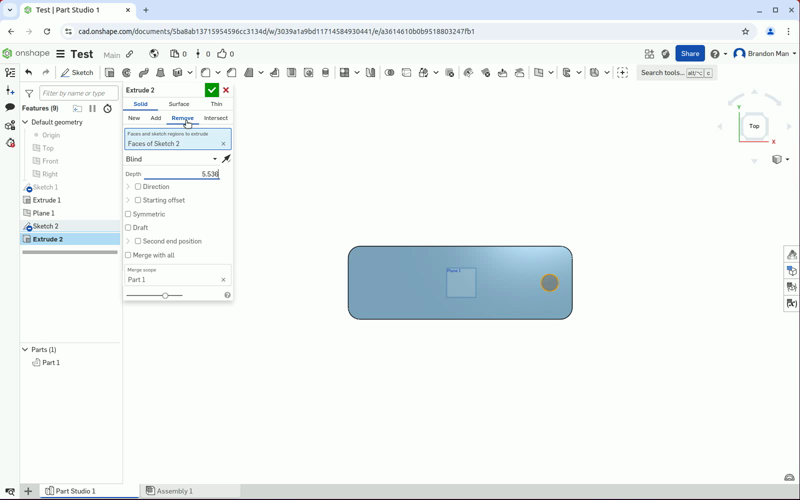
key(tab, 6)
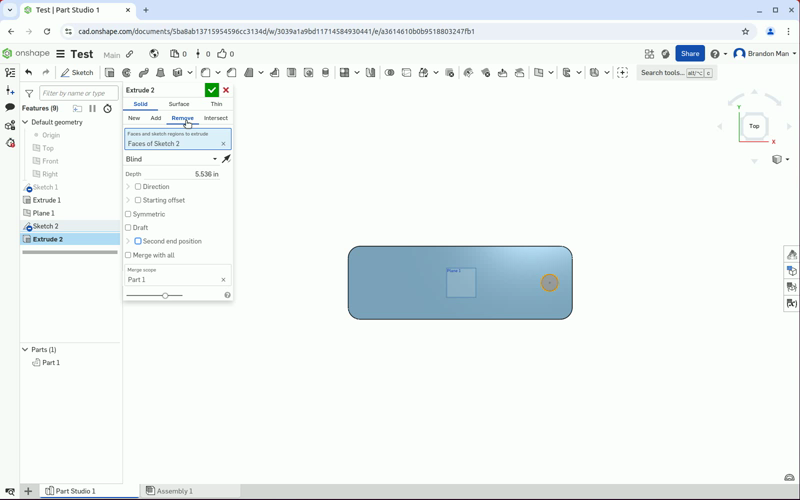
key(space)
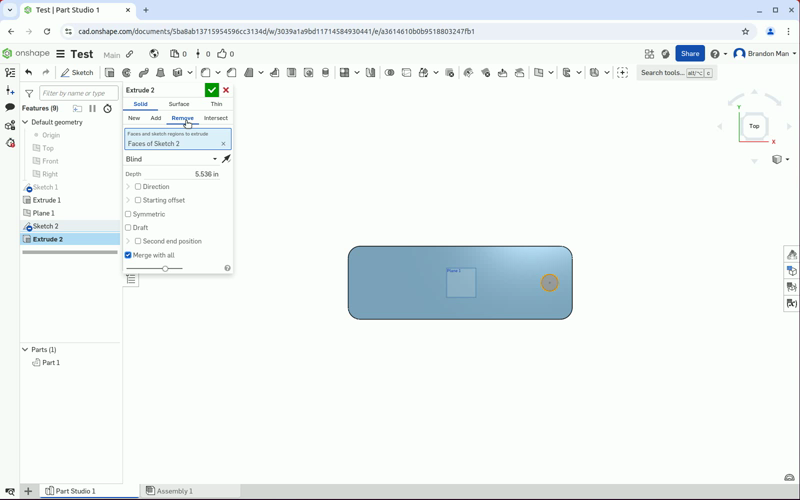
key(enter)
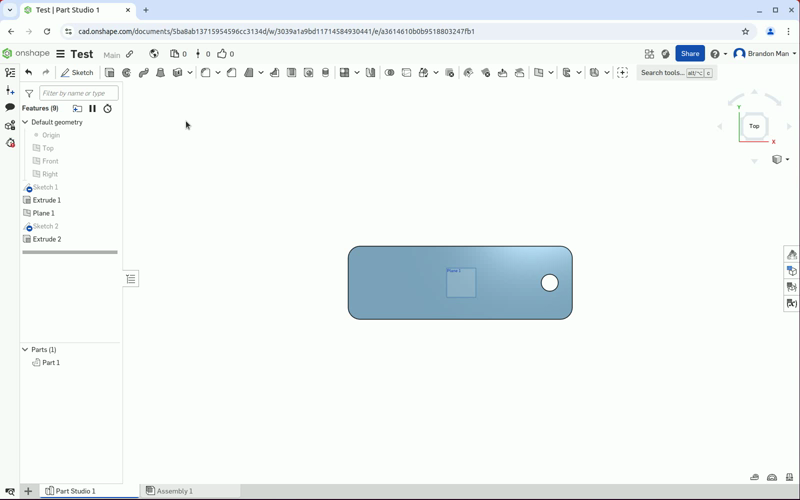
key(shift+h)
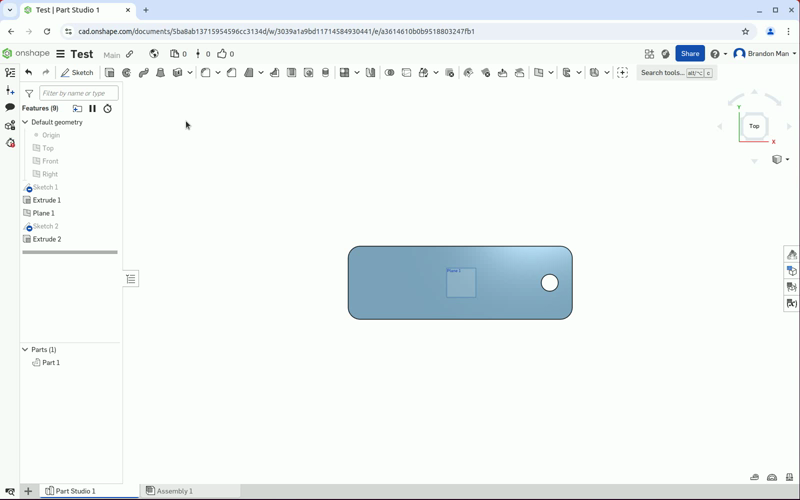
key(shift+h)
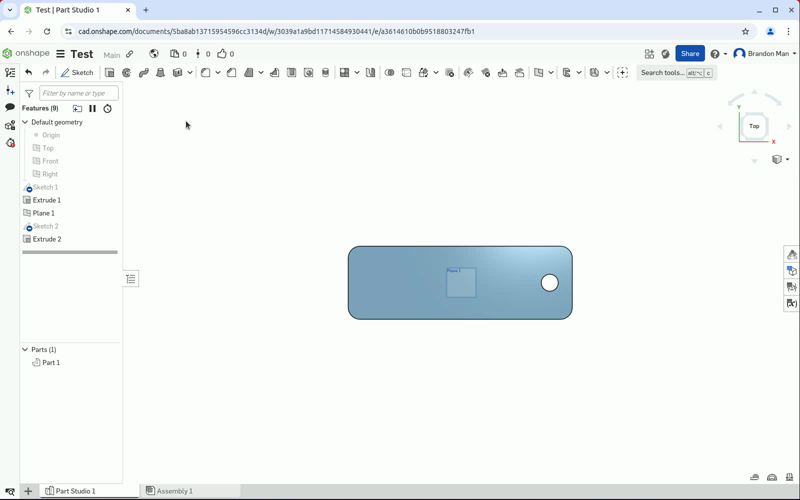
key(shift+7)
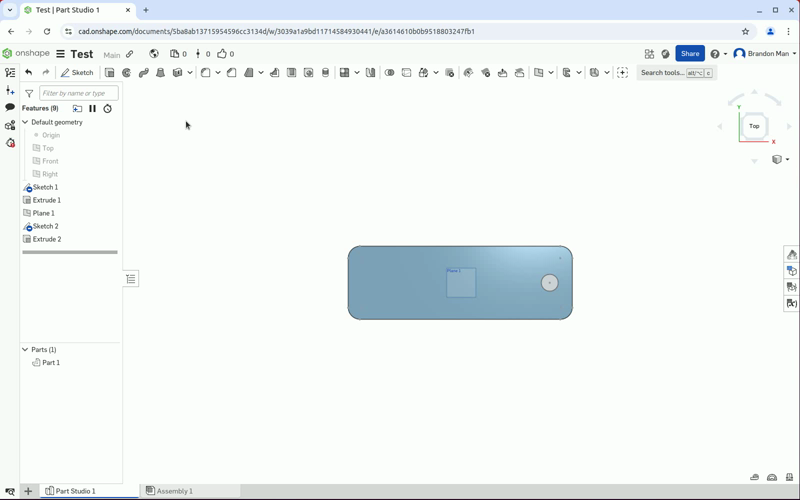
key(up, 3)
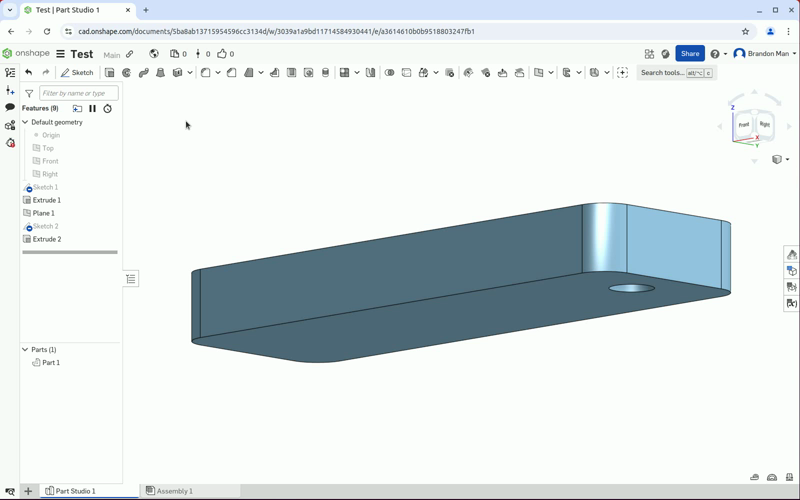
key(left, 3)
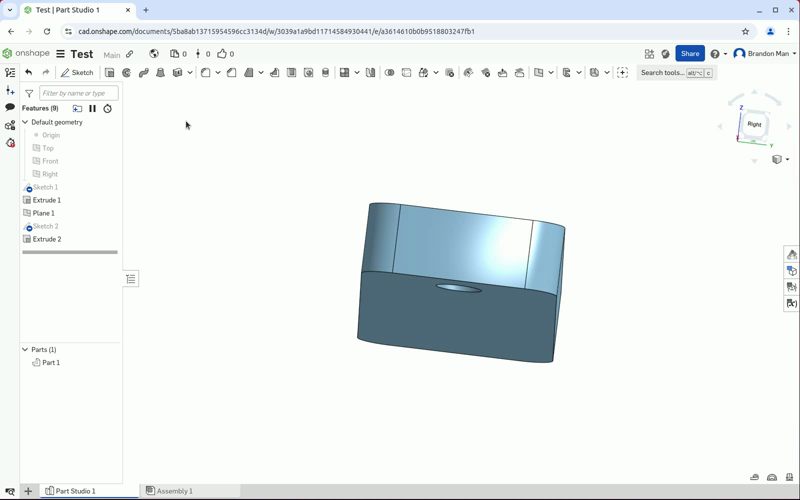
key(right, 3)
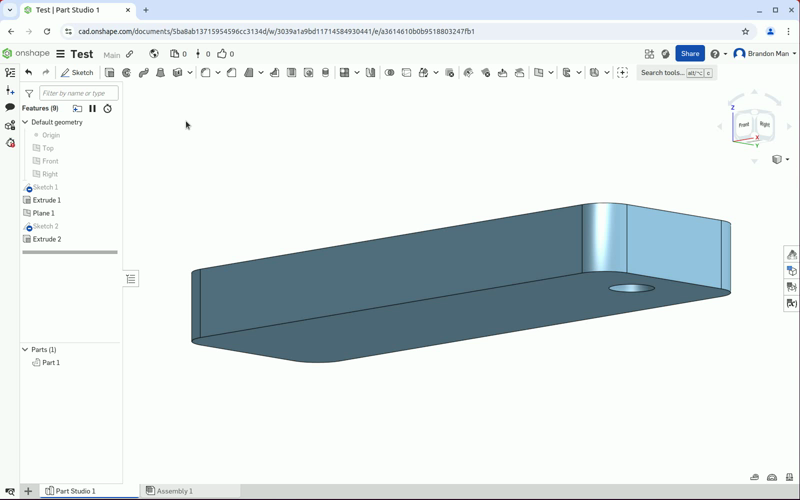
key(down, 3)
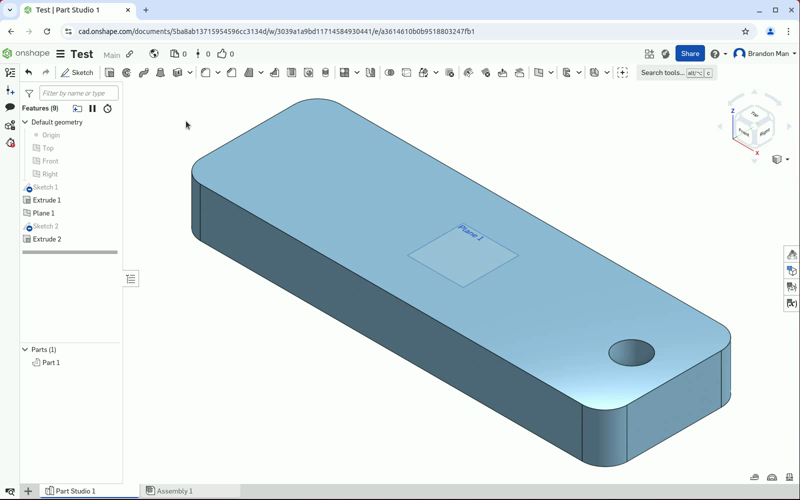
mouse_move(73, 189)
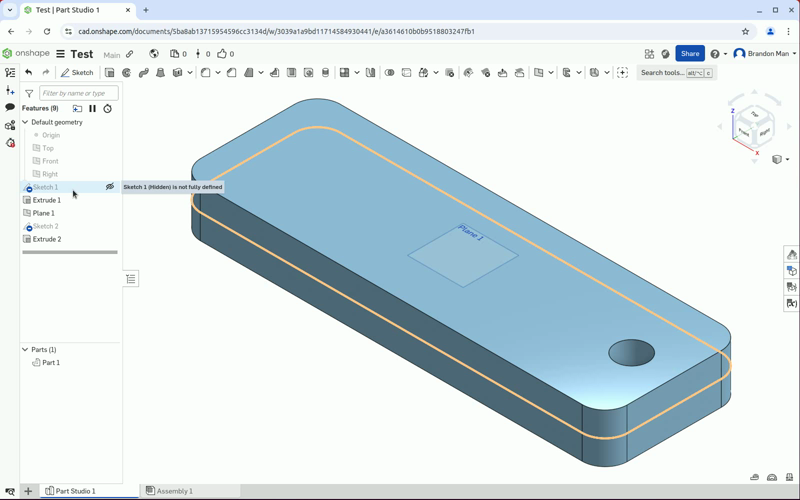
click(73, 189)